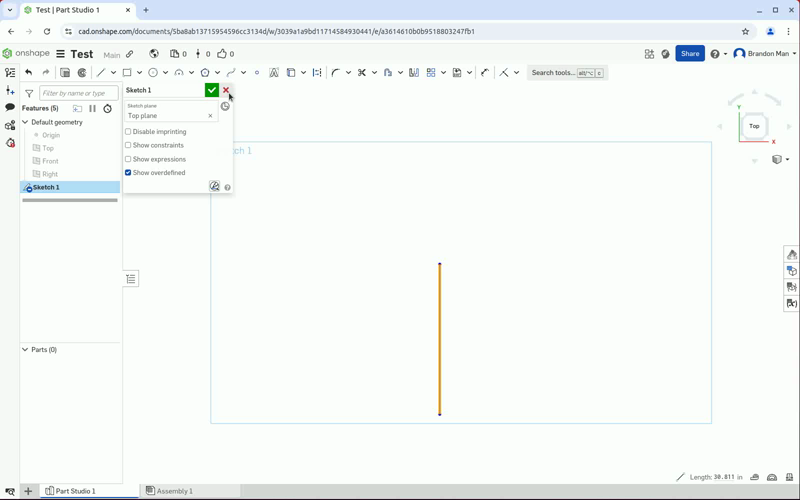
key(shift+h)
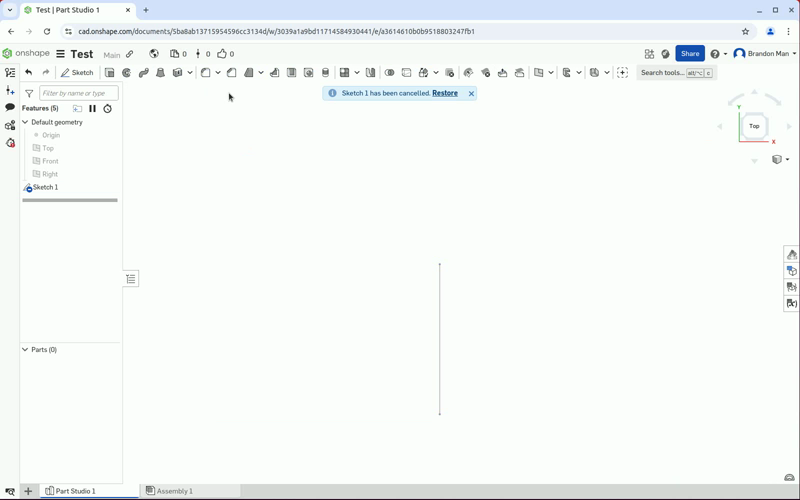
key(shift+s)
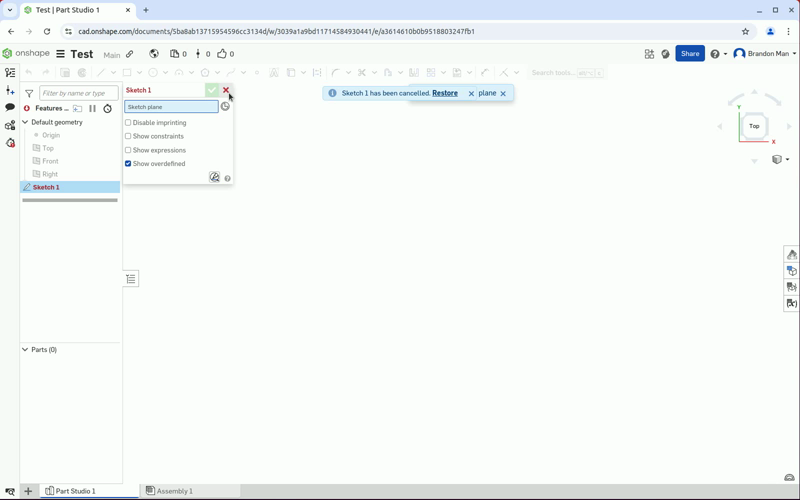
mouse_move(73, 150)
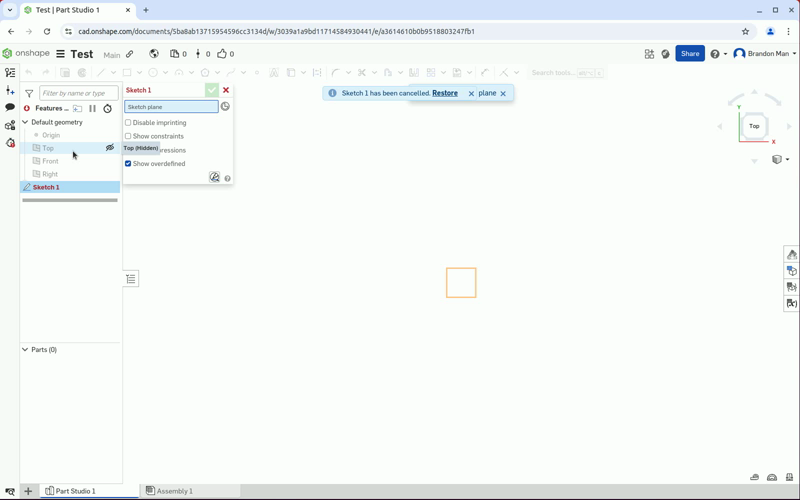
click(73, 150)
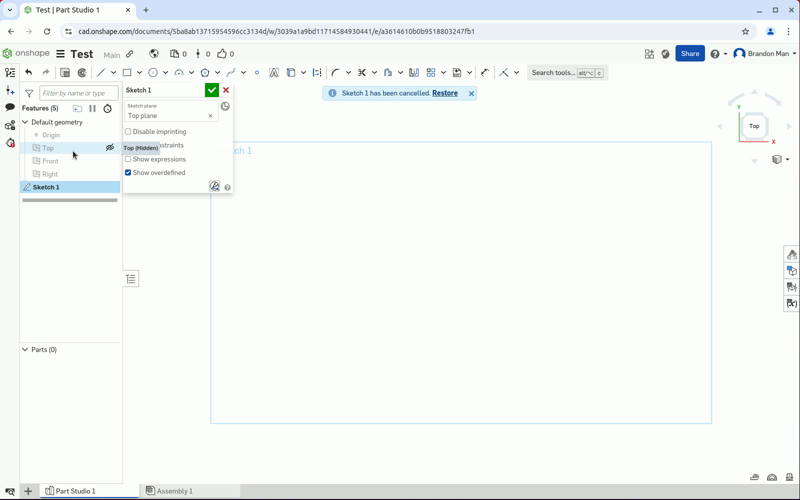
mouse_move(73, 352)
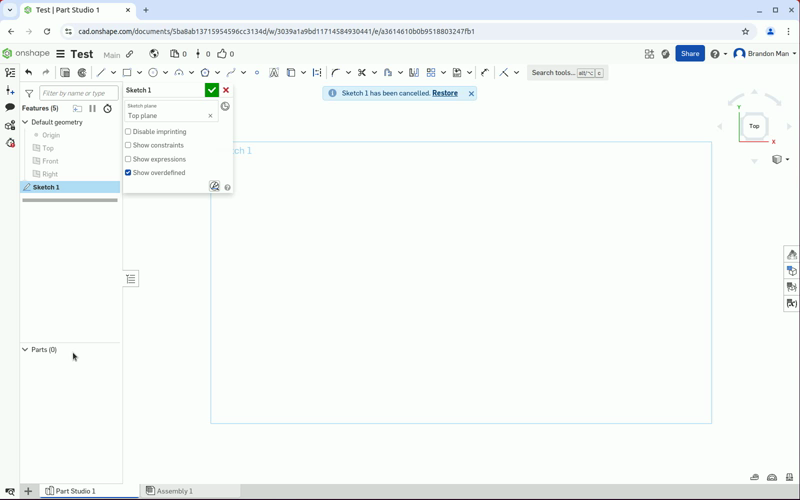
key(y)
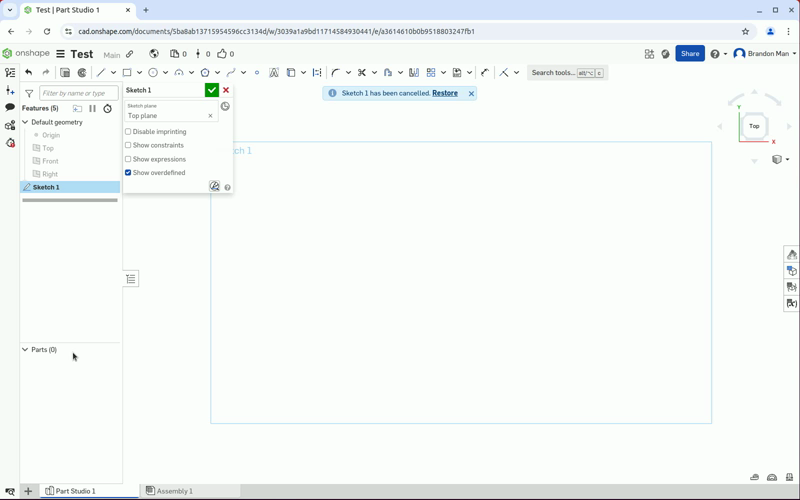
key(l)
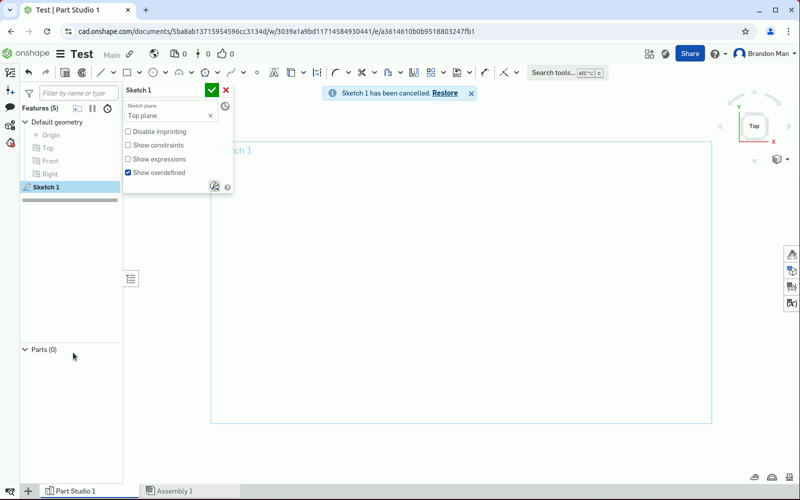
key_down(shift)
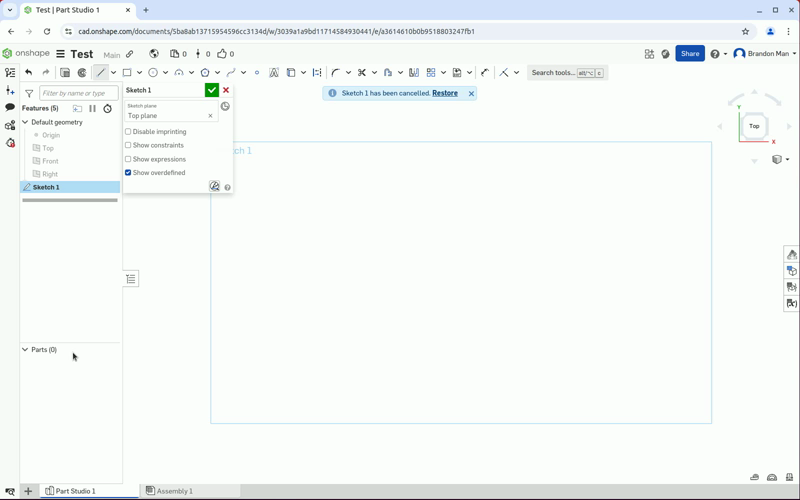
mouse_move(348, 351)
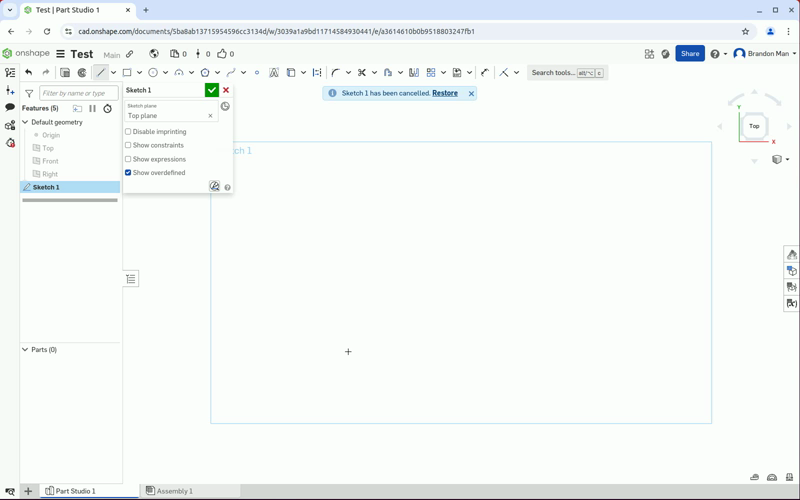
click(348, 351)
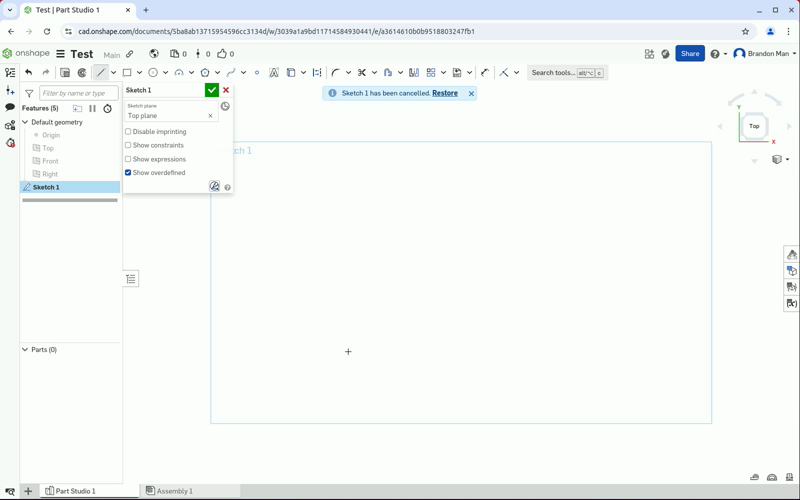
key_up(shift)
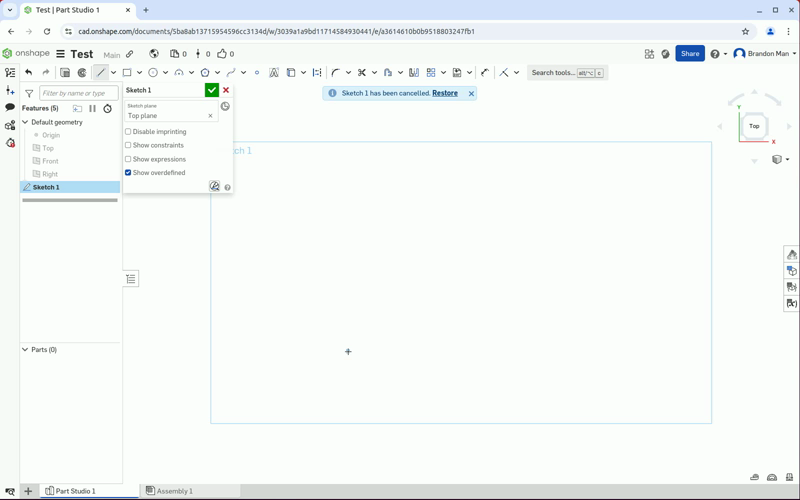
key_down(shift)
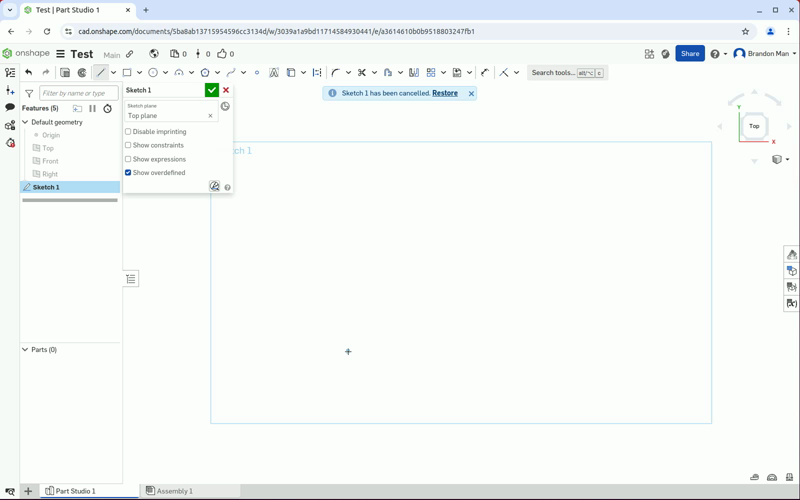
mouse_move(572, 351)
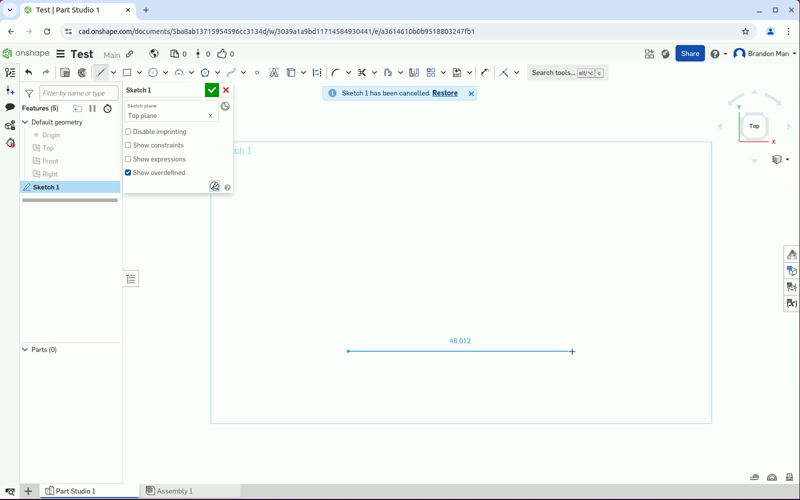
click(572, 351)
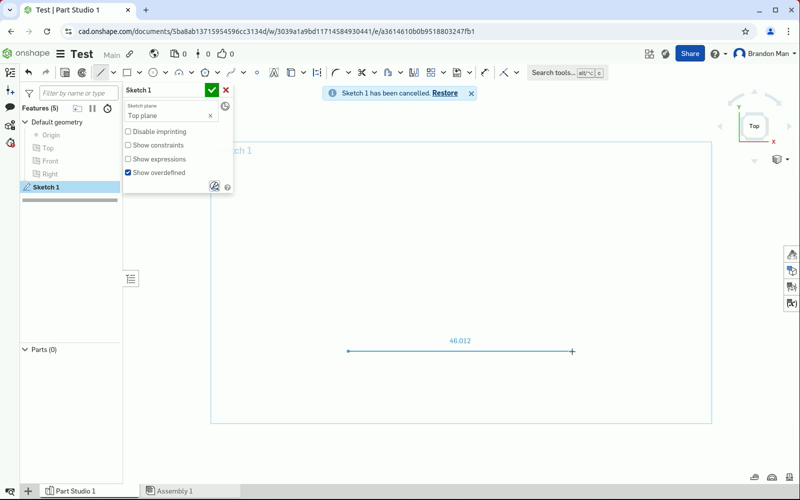
key_up(shift)
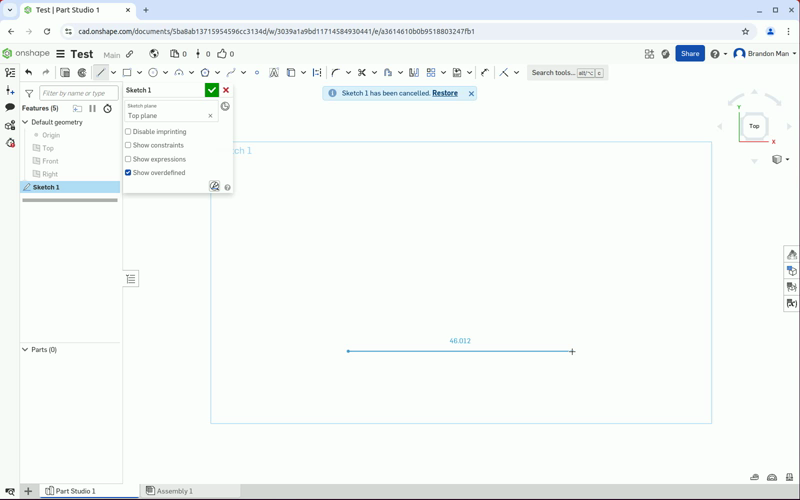
key_down(shift)
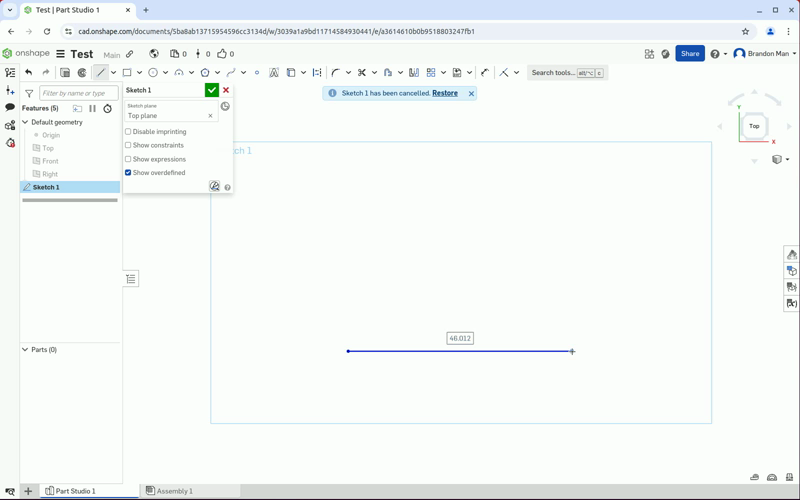
mouse_move(572, 216)
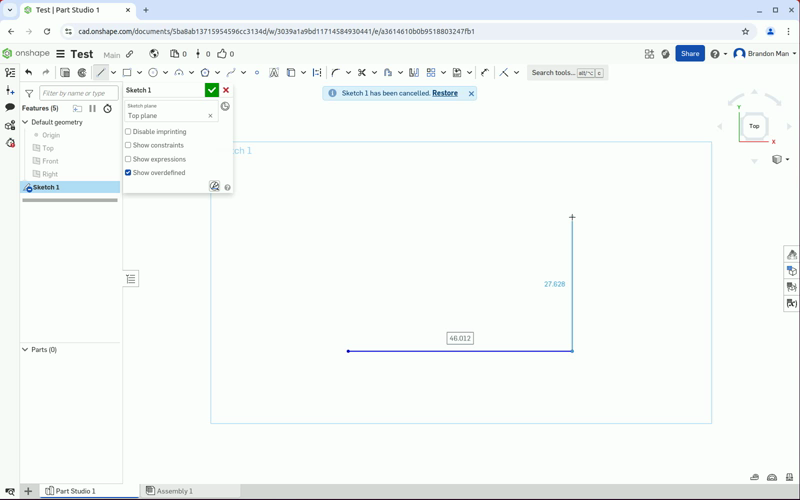
click(572, 216)
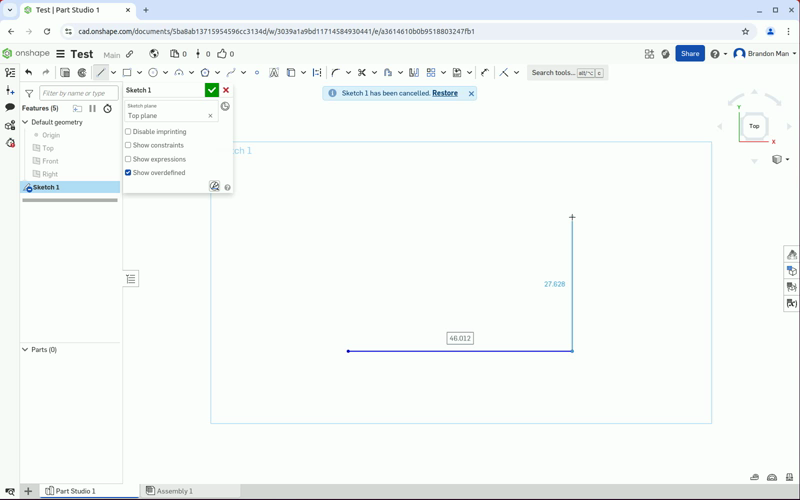
key_up(shift)
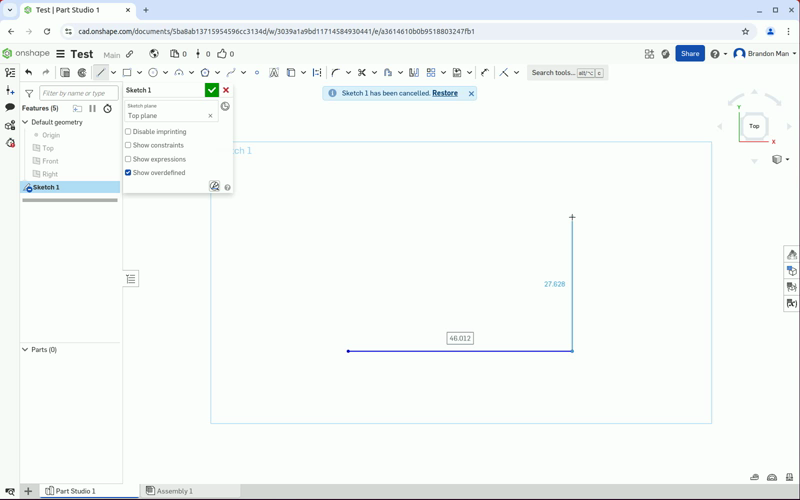
key_down(shift)
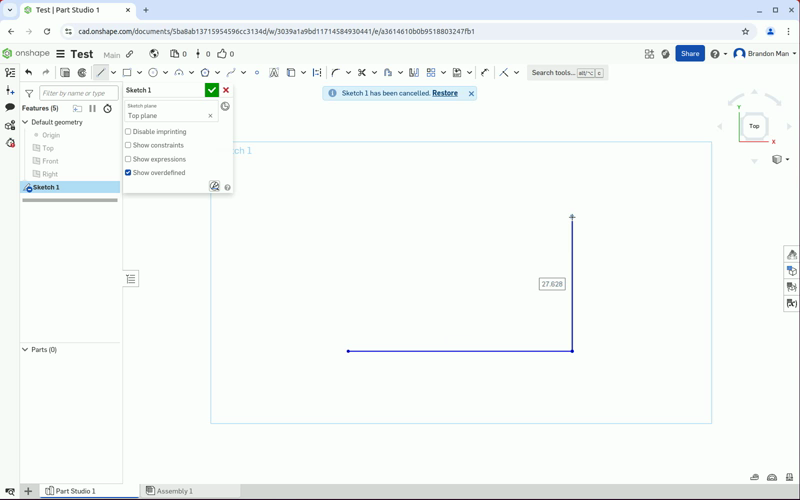
mouse_move(348, 216)
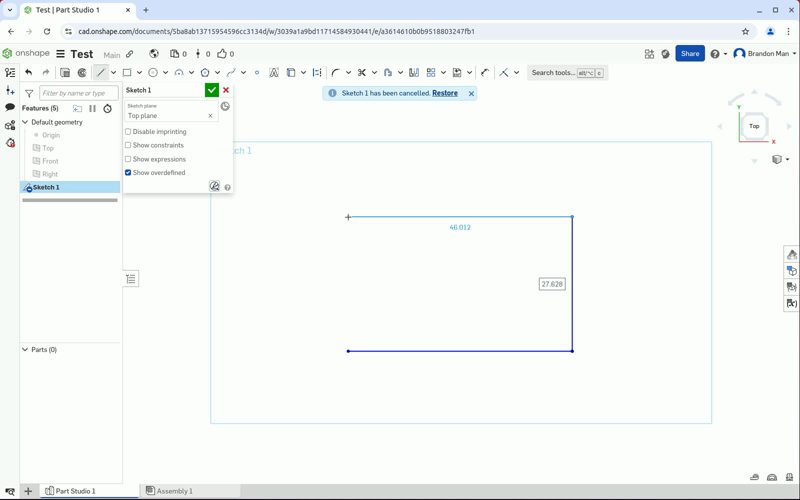
click(348, 216)
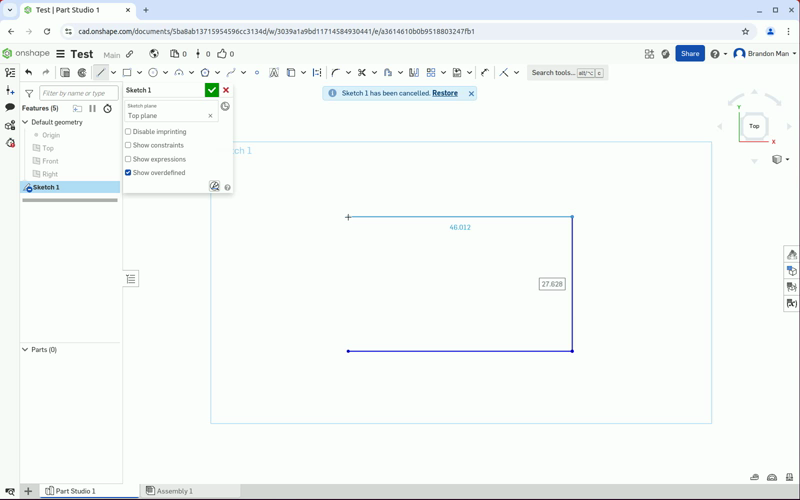
key_up(shift)
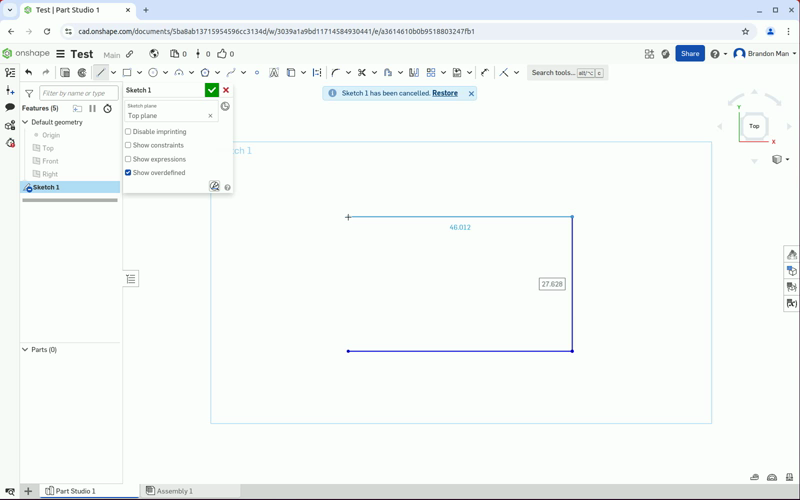
key_down(shift)
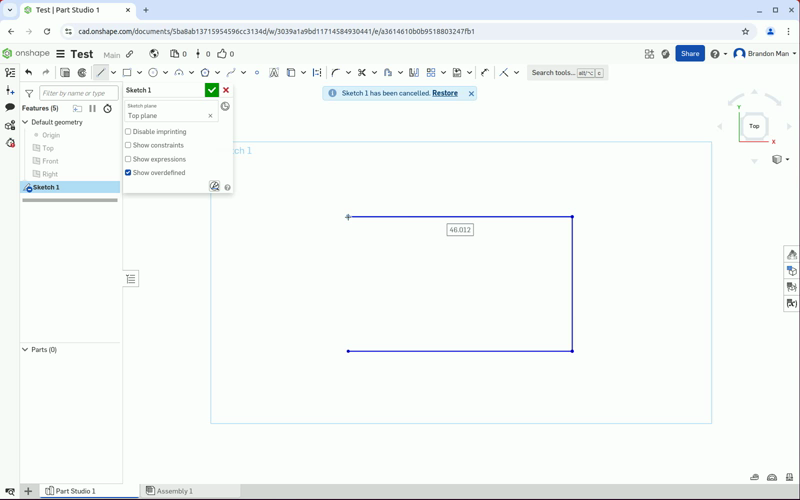
mouse_move(348, 351)
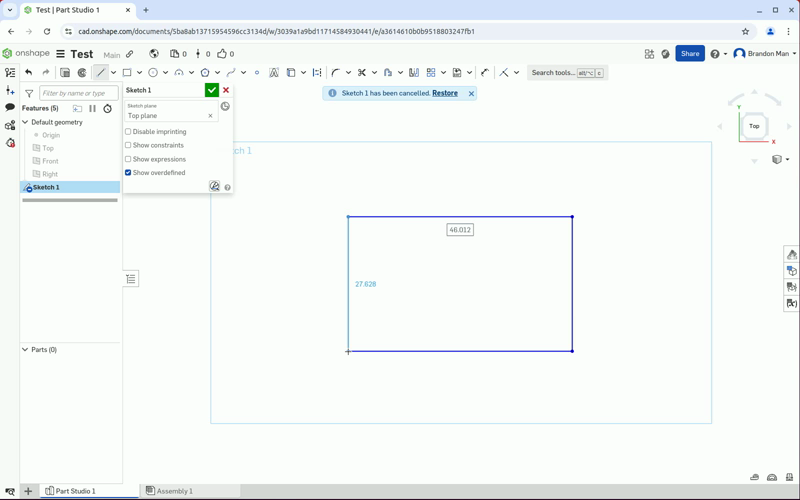
key_up(shift)
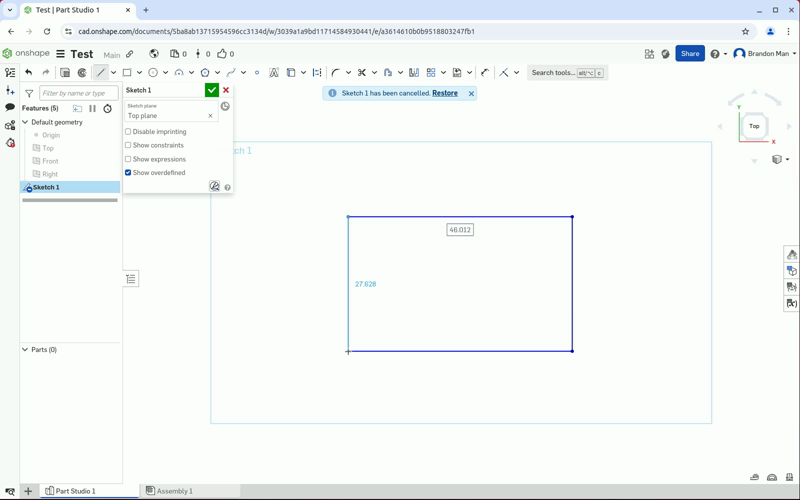
click(348, 351)
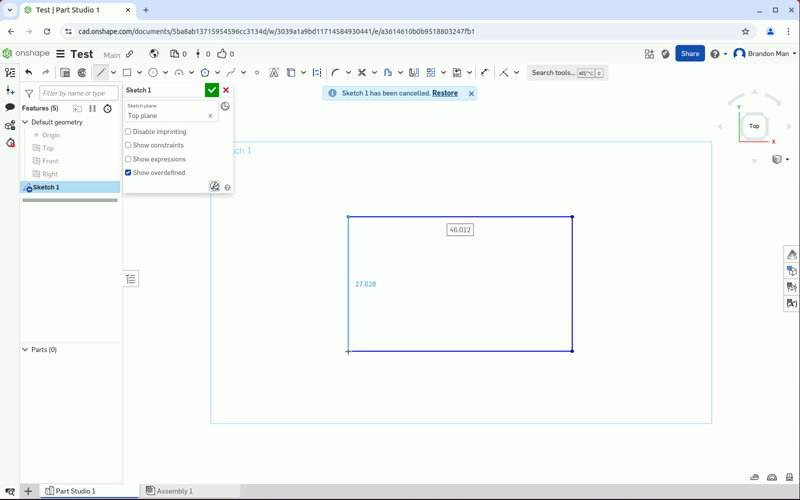
key(esc)
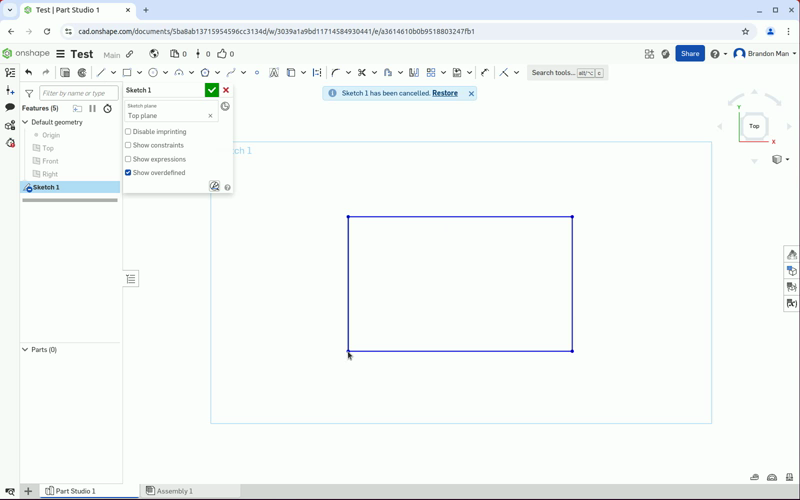
mouse_move(451, 251)
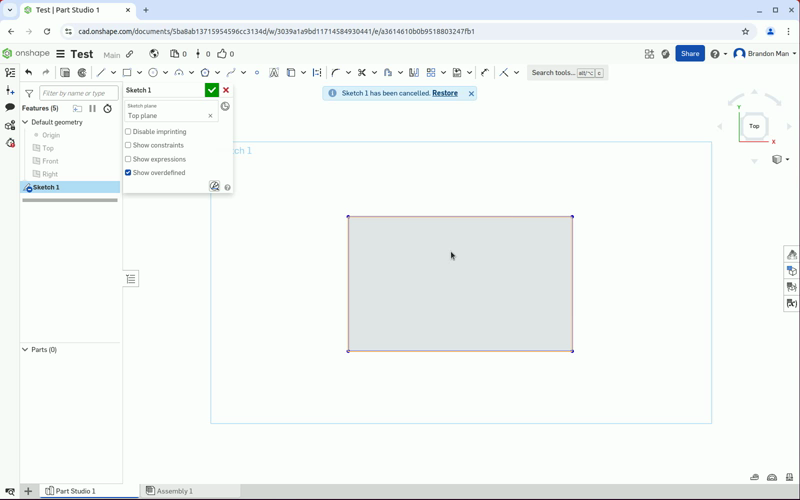
click(451, 251)
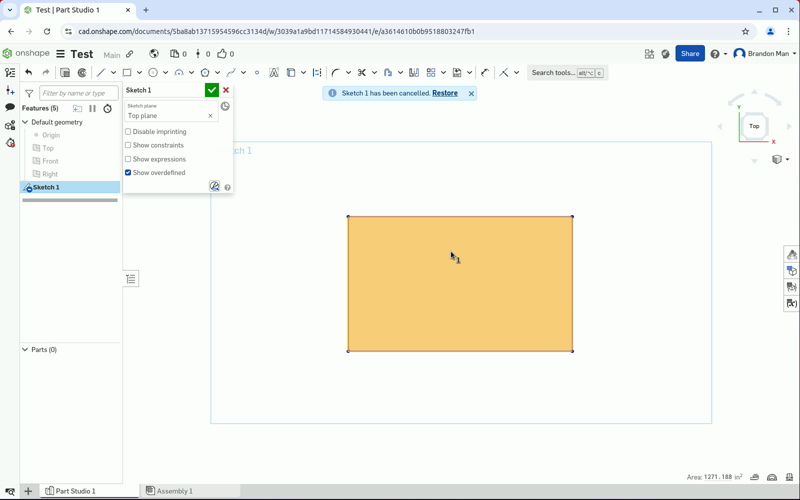
mouse_move(73, 352)
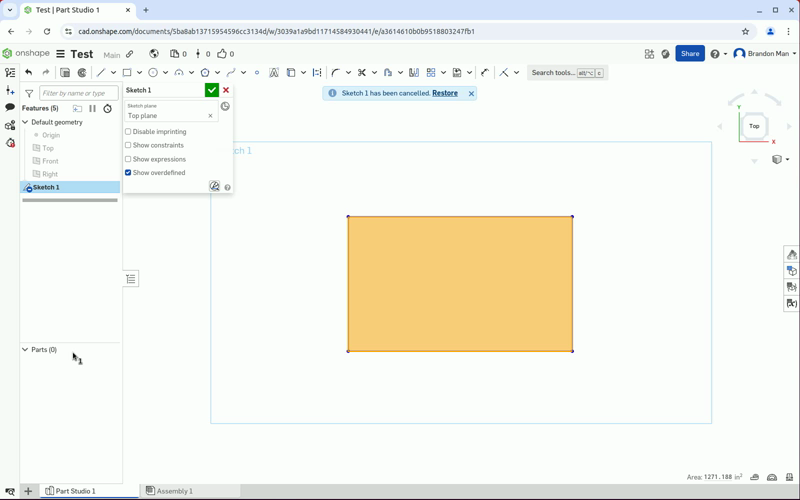
key(shift+y)
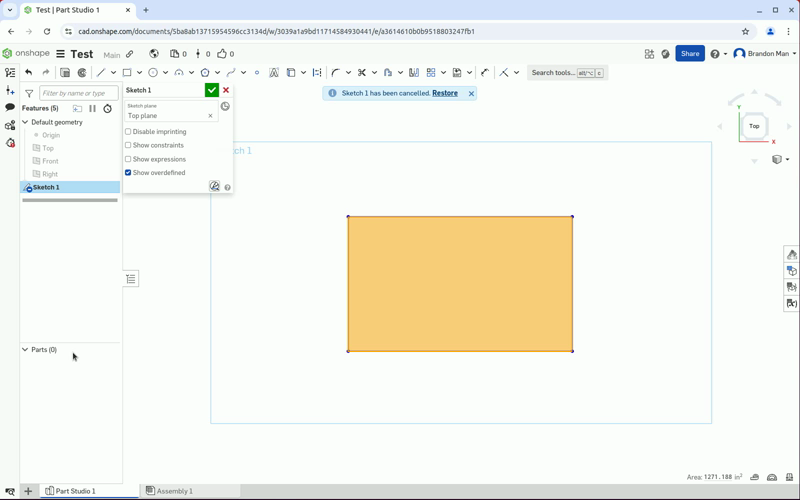
key(shift+e)
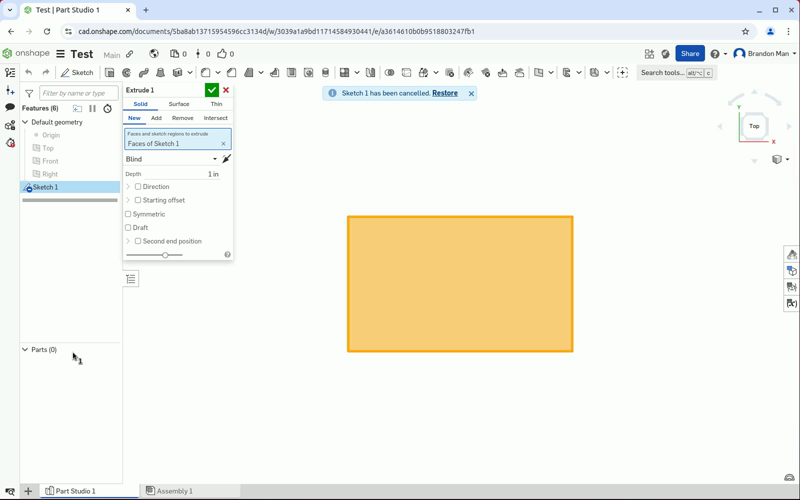
mouse_move(143, 106)
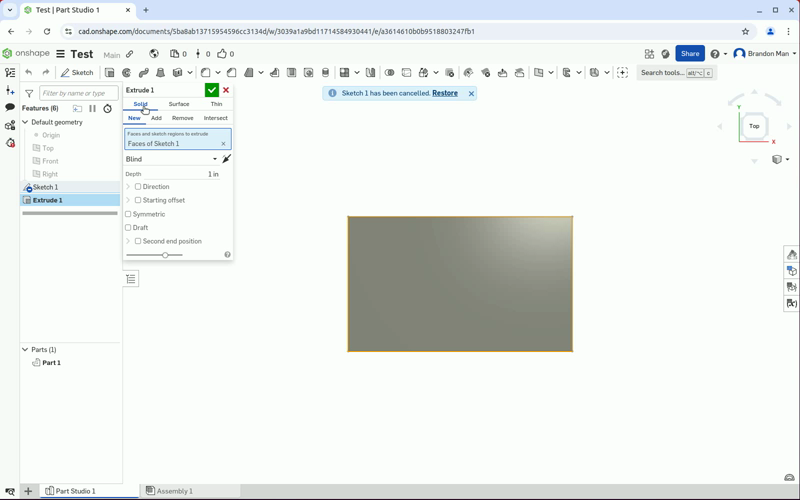
click(143, 106)
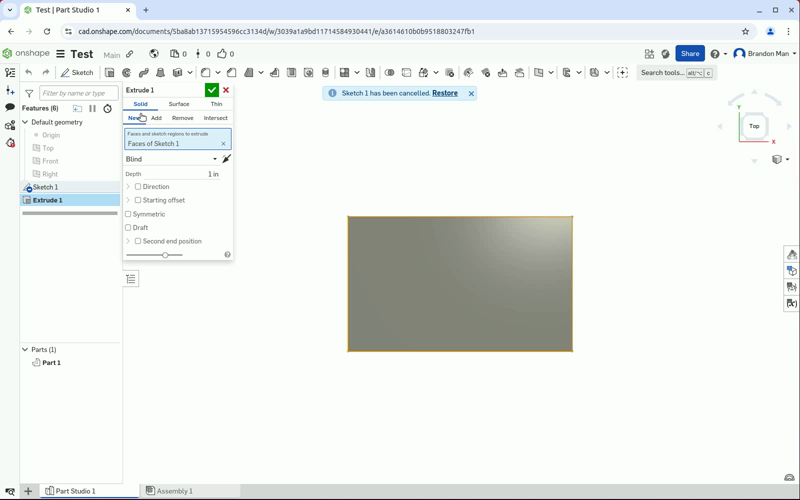
mouse_move(137, 120)
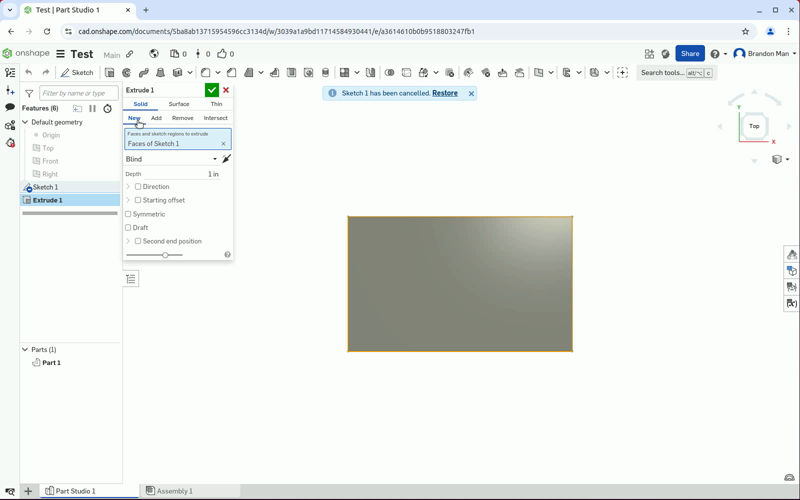
click(137, 120)
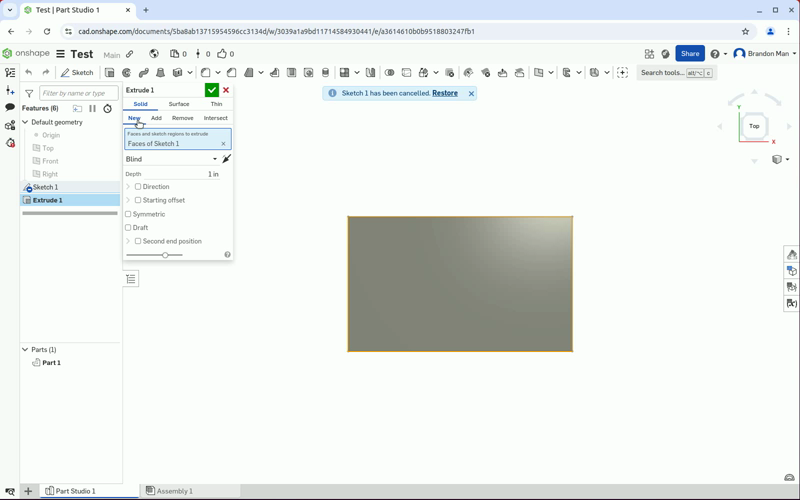
key(tab, 4)
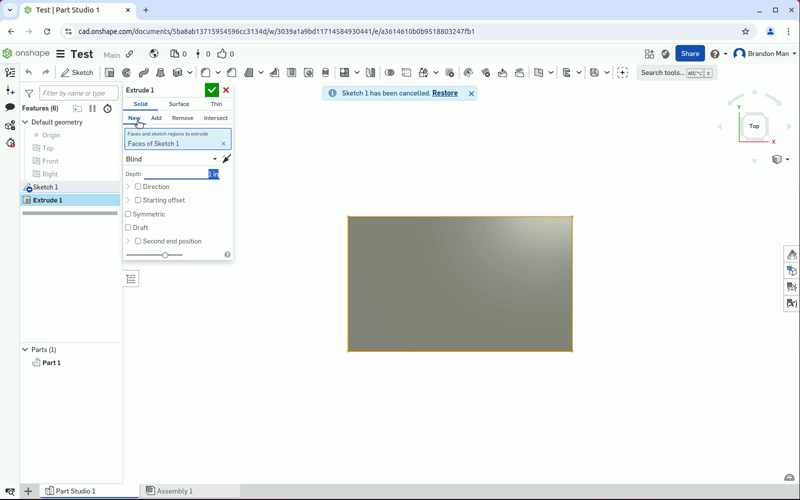
text(-1.926)
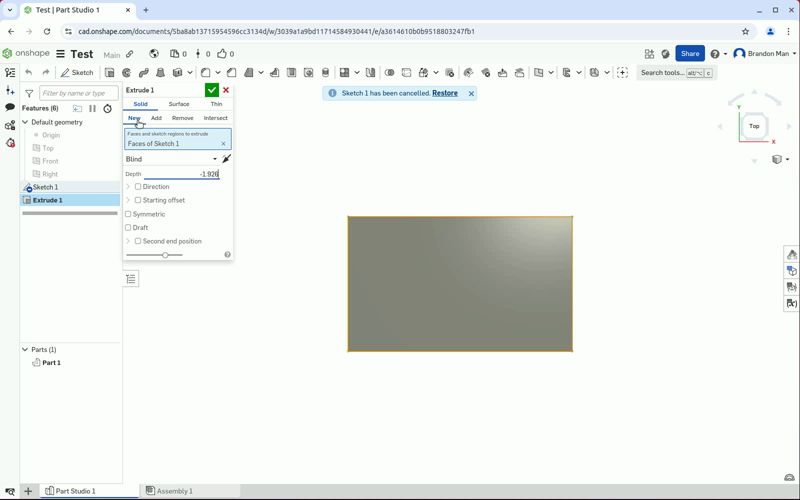
key(enter)
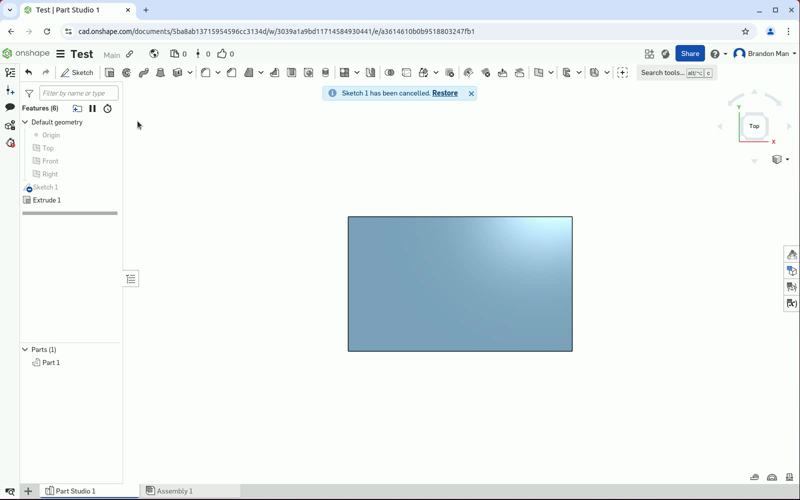
key(shift+h)
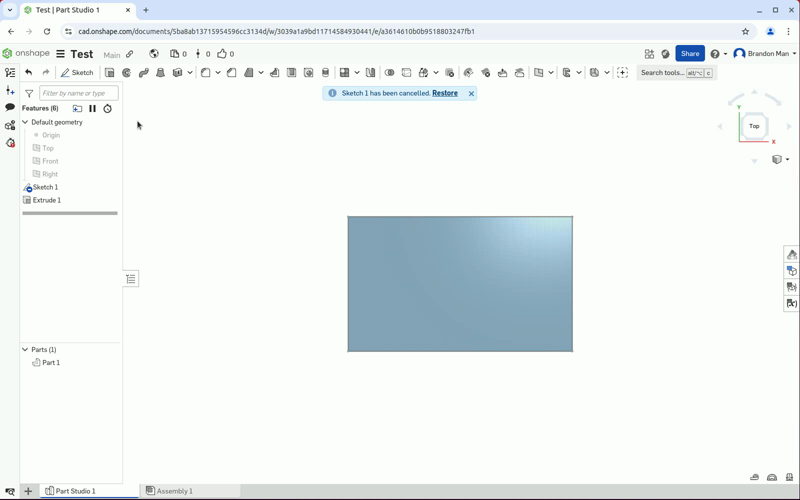
key(shift+h)
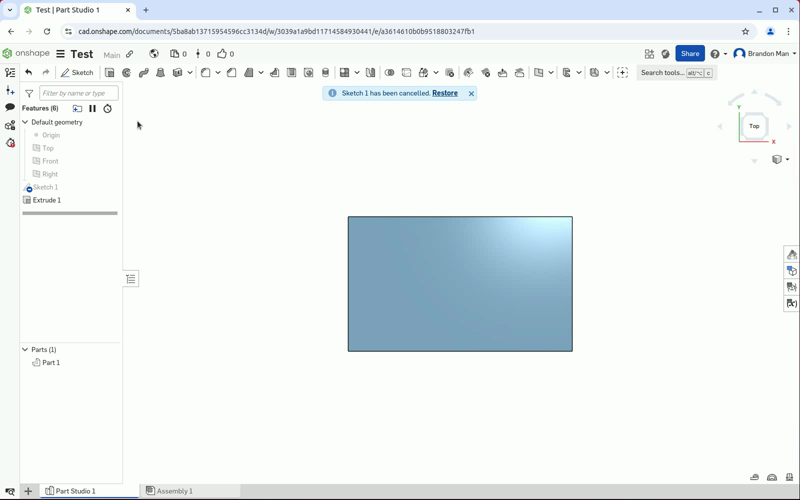
mouse_move(73, 189)
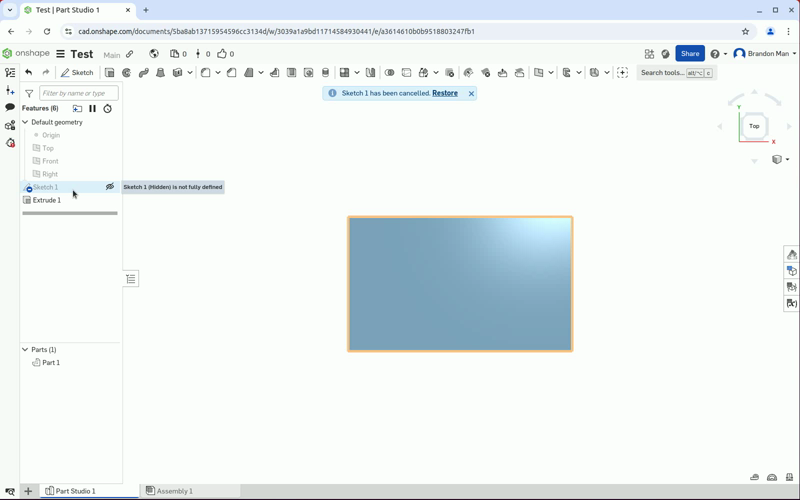
click(73, 189)
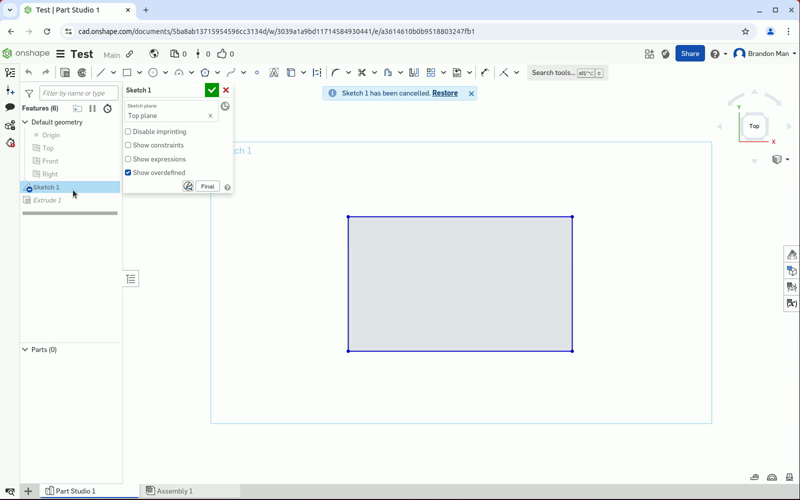
mouse_move(229, 92)
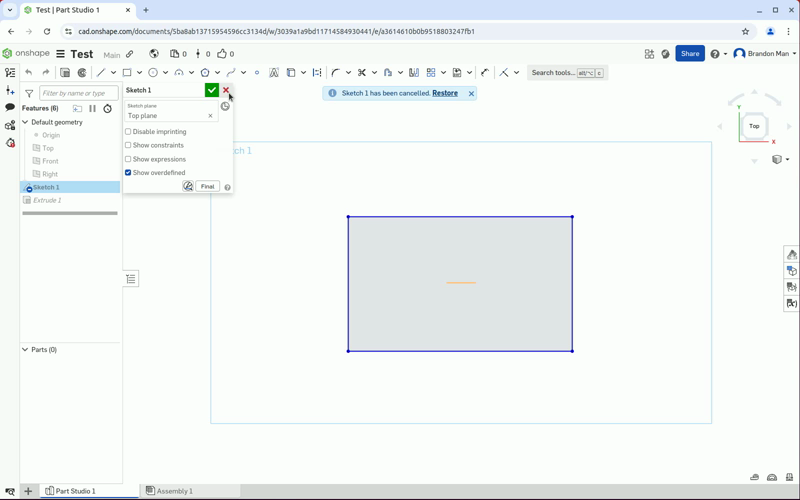
click(229, 92)
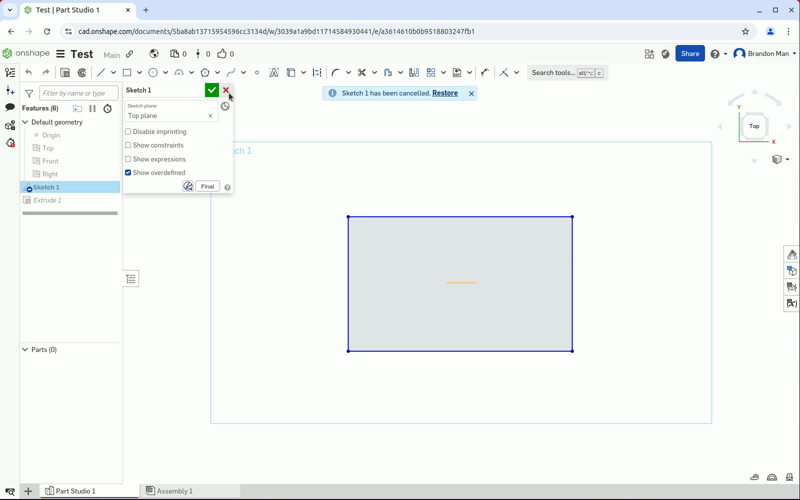
key(shift+s)
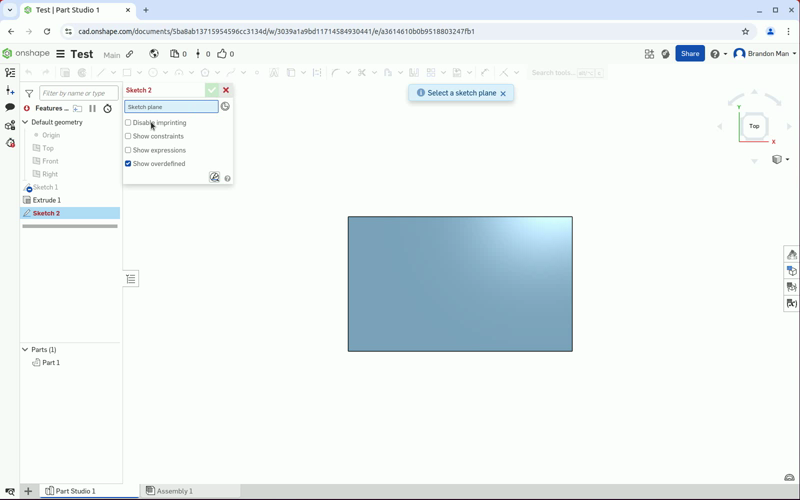
mouse_move(73, 150)
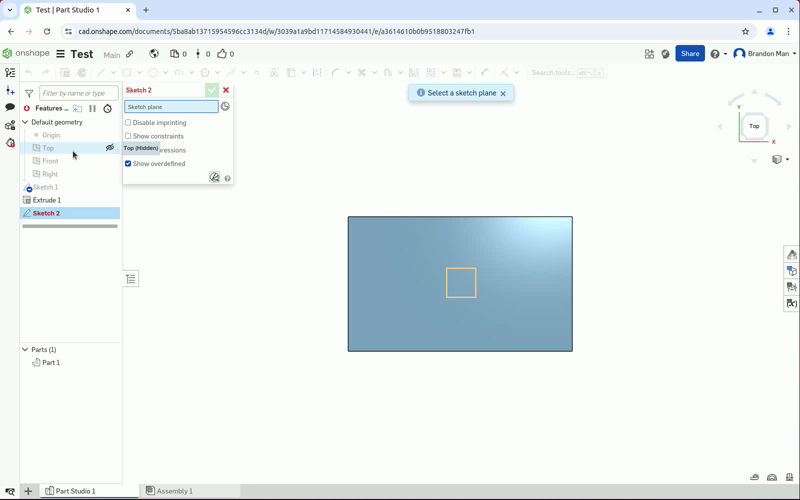
click(73, 150)
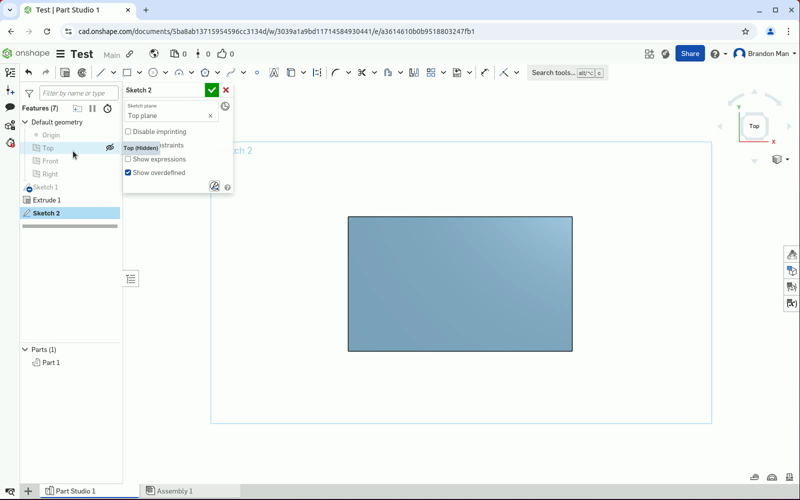
mouse_move(73, 352)
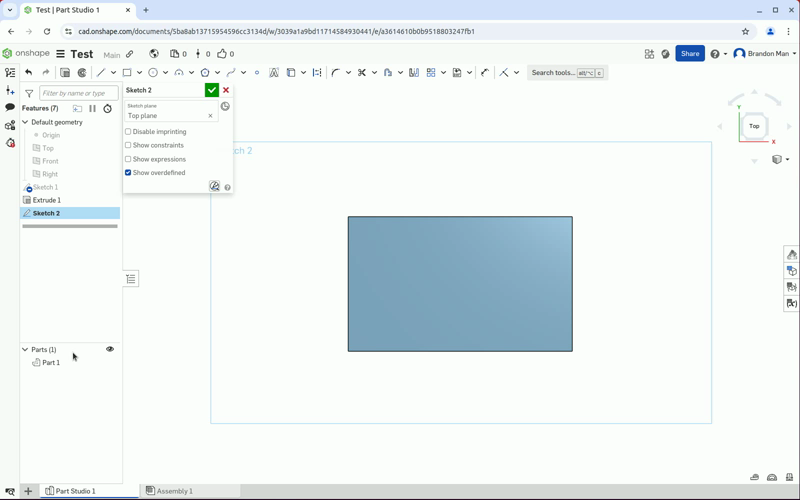
key(y)
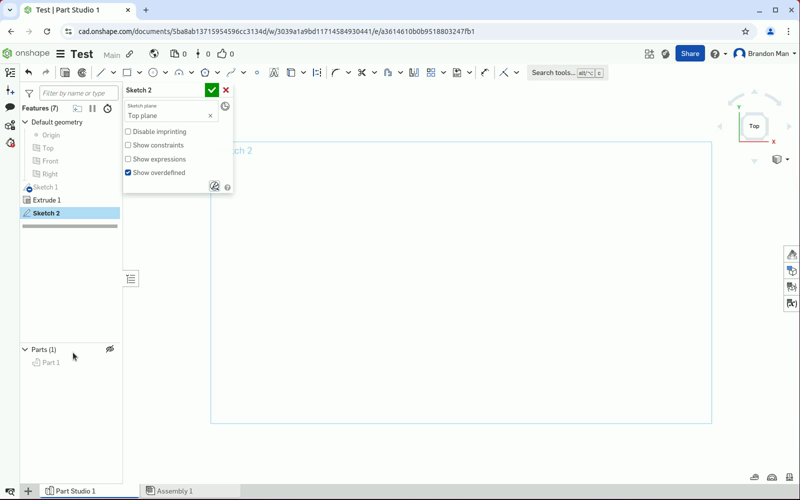
key(c)
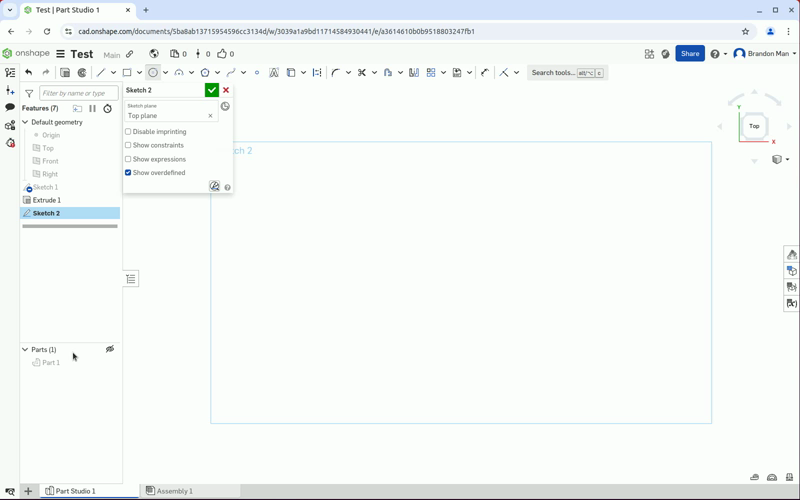
key_down(shift)
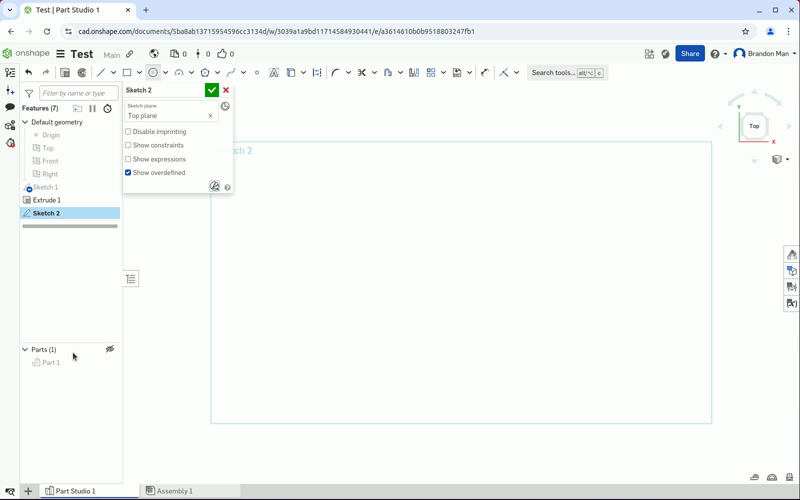
mouse_move(450, 265)
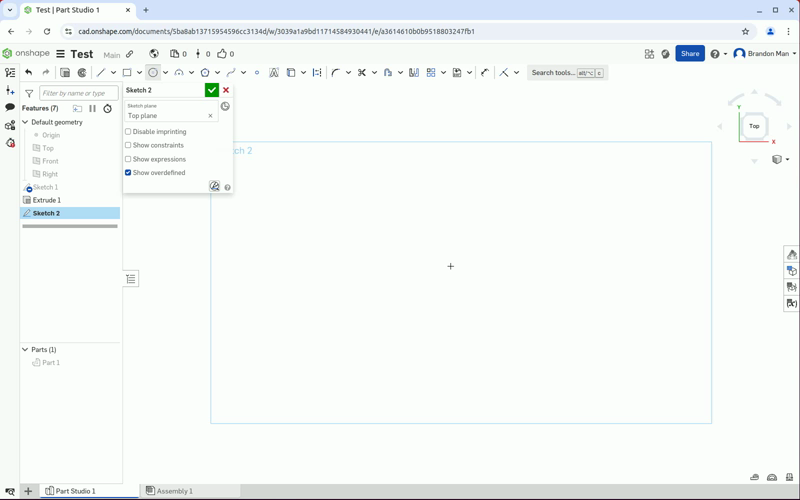
click(450, 265)
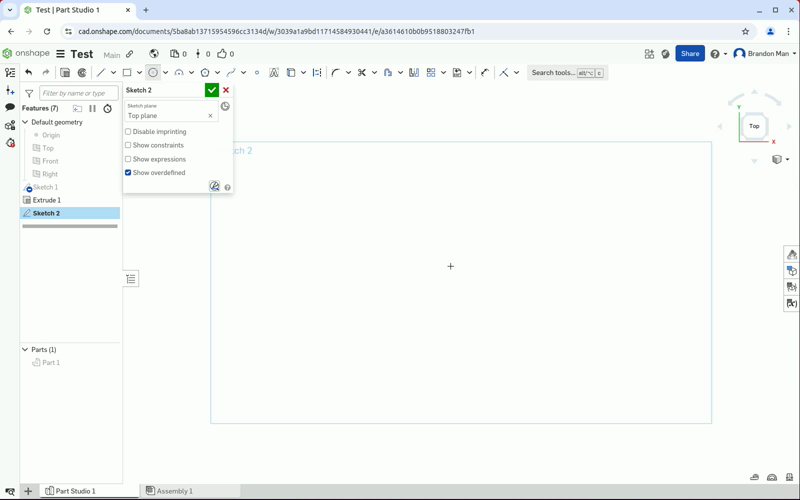
key_up(shift)
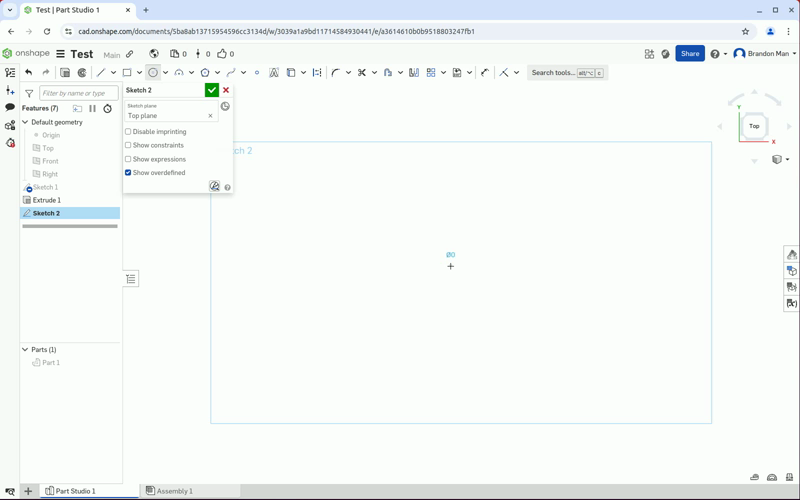
mouse_move(478, 265)
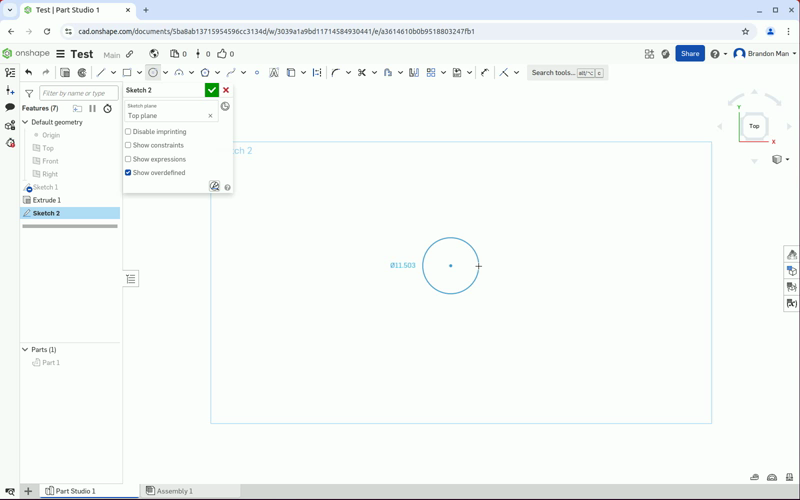
click(478, 265)
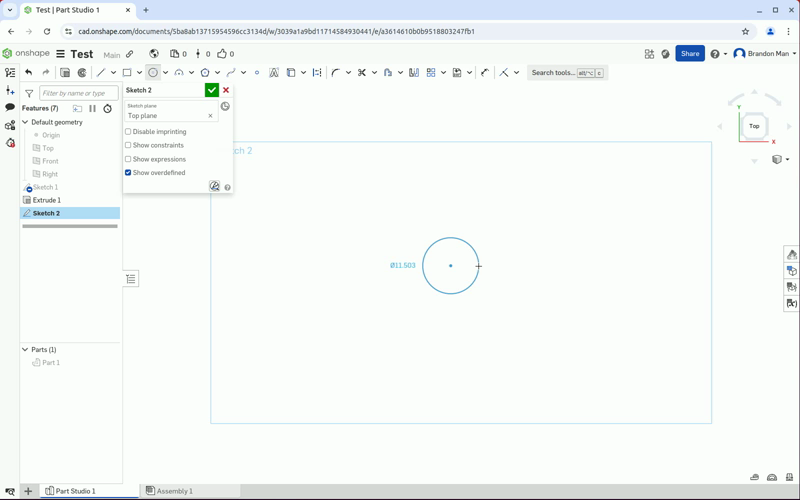
key(esc)
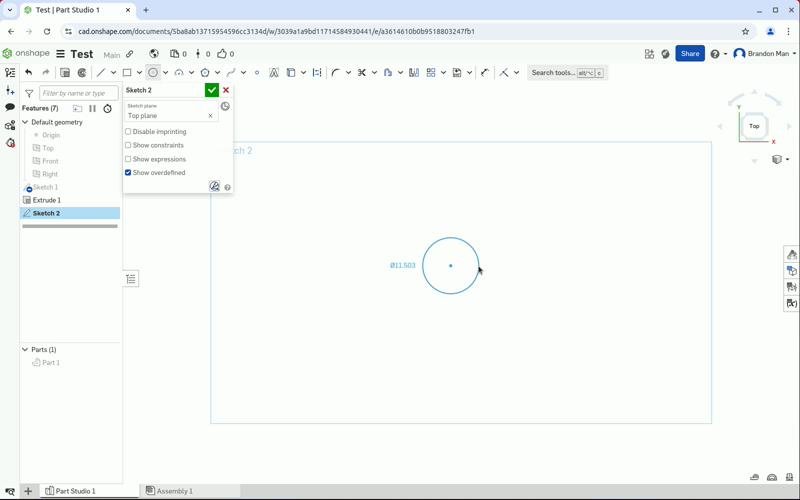
mouse_move(430, 271)
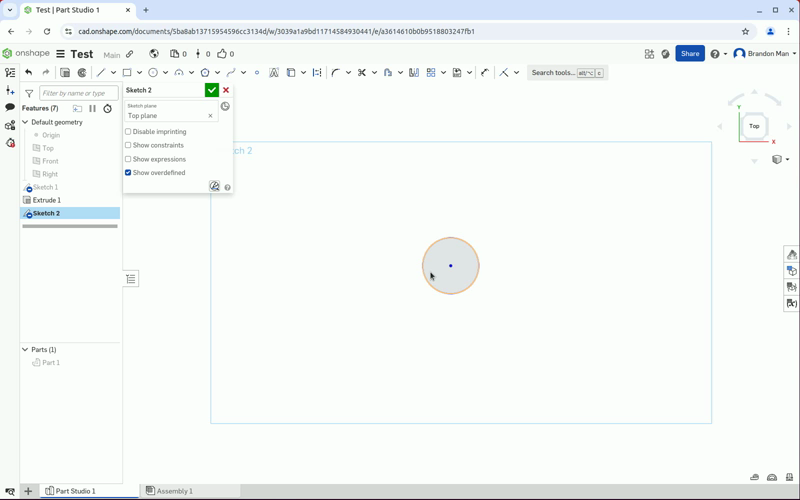
click(430, 271)
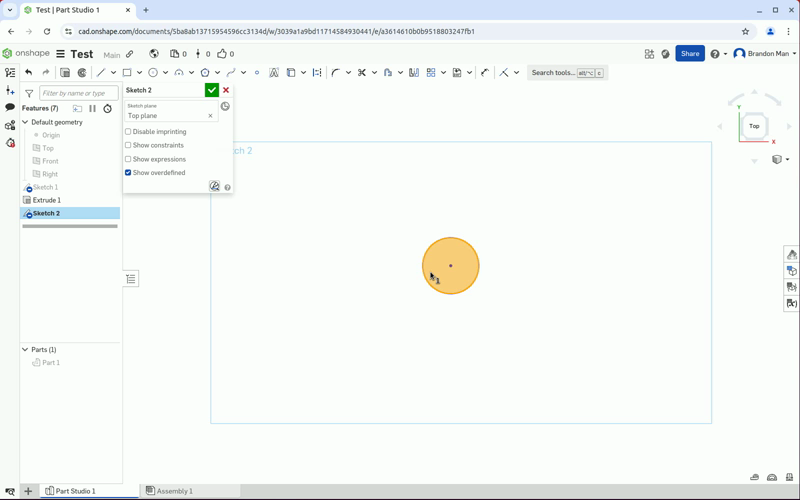
mouse_move(73, 352)
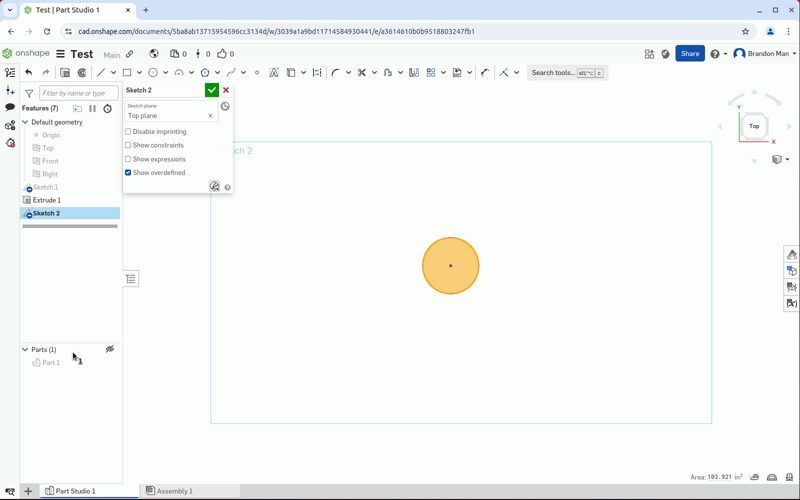
key(shift+y)
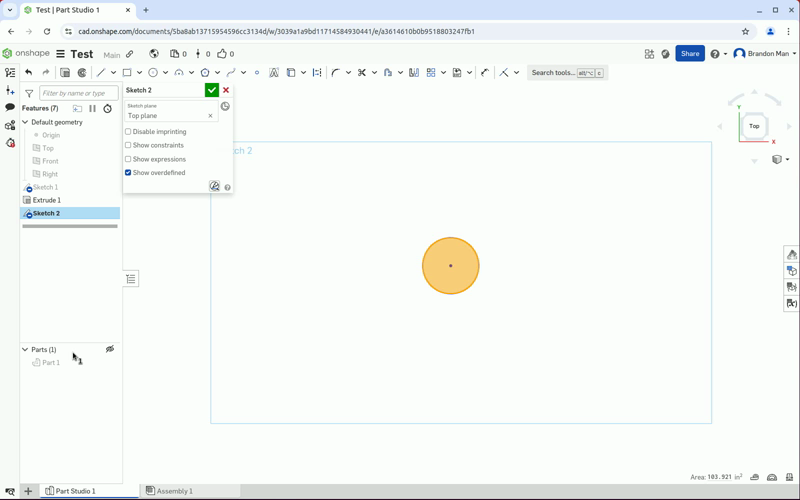
key(shift+e)
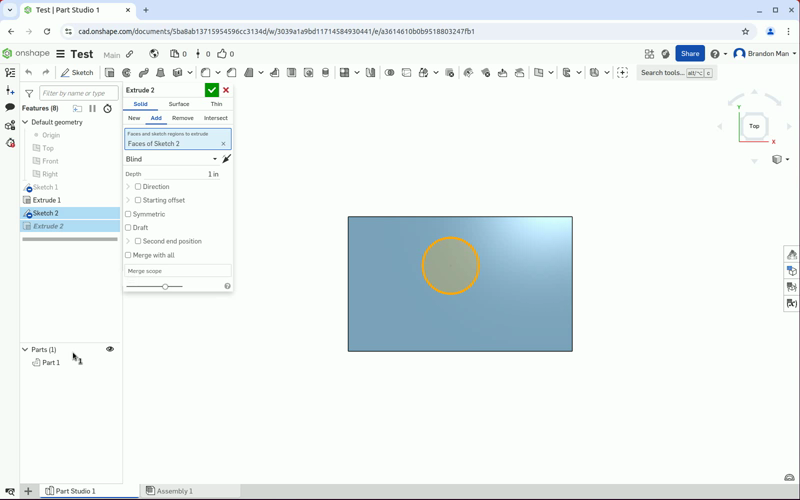
mouse_move(143, 106)
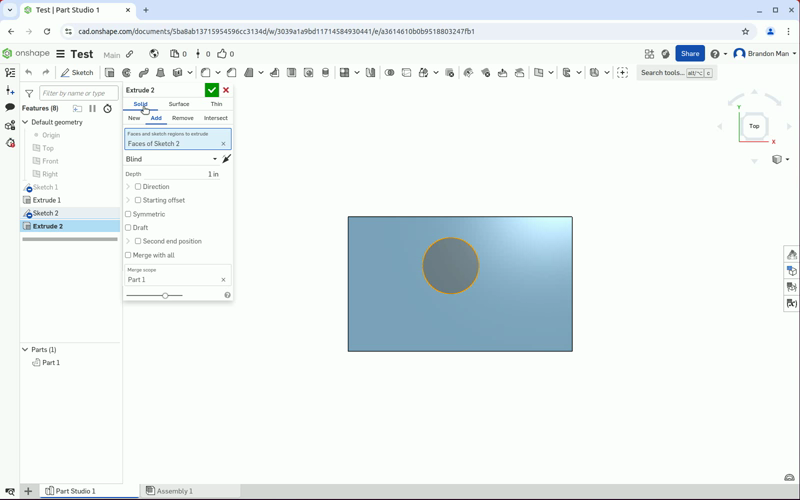
click(143, 106)
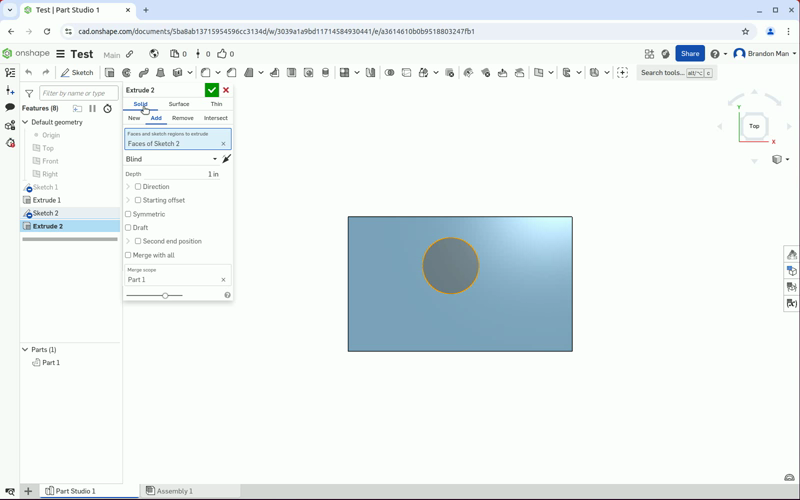
mouse_move(186, 120)
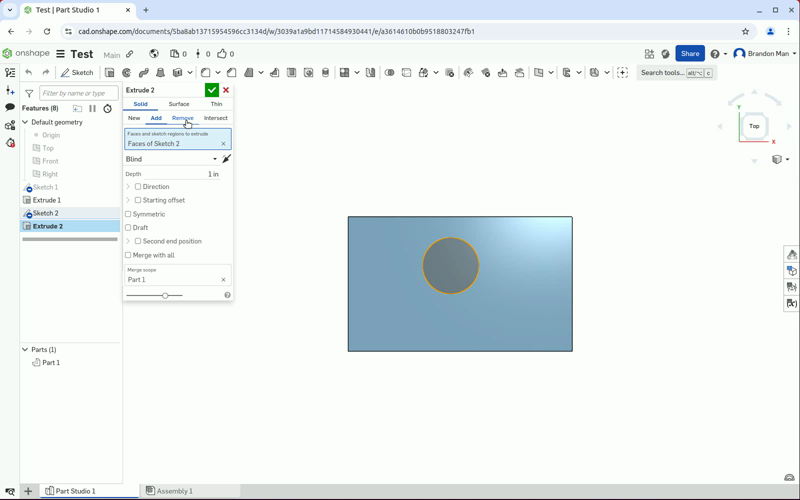
click(186, 120)
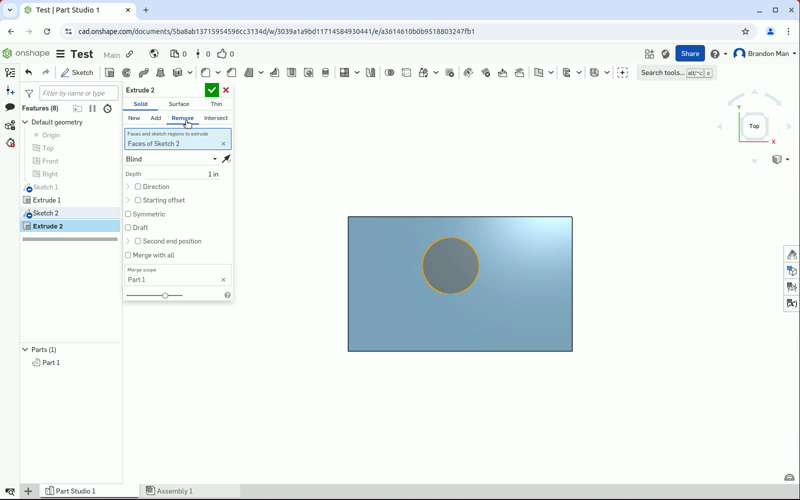
key(tab, 4)
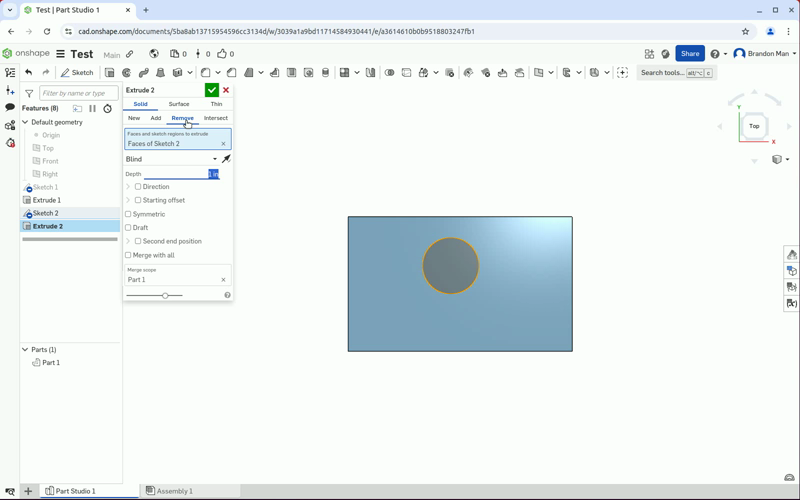
text(1.444)
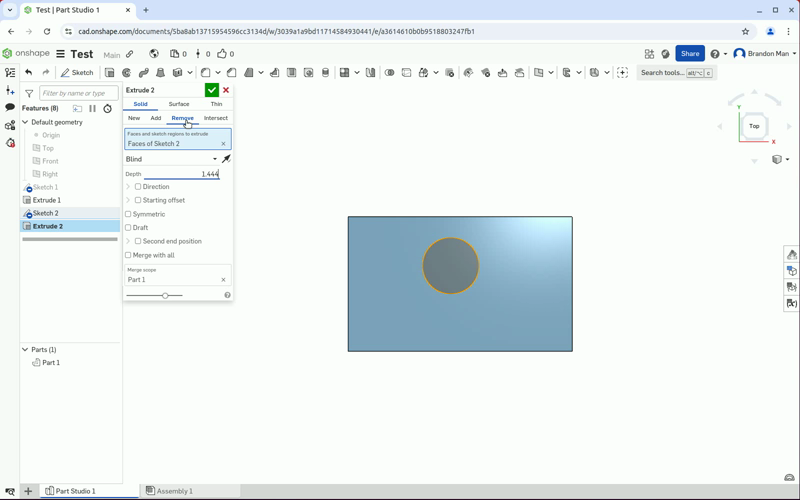
key(tab, 6)
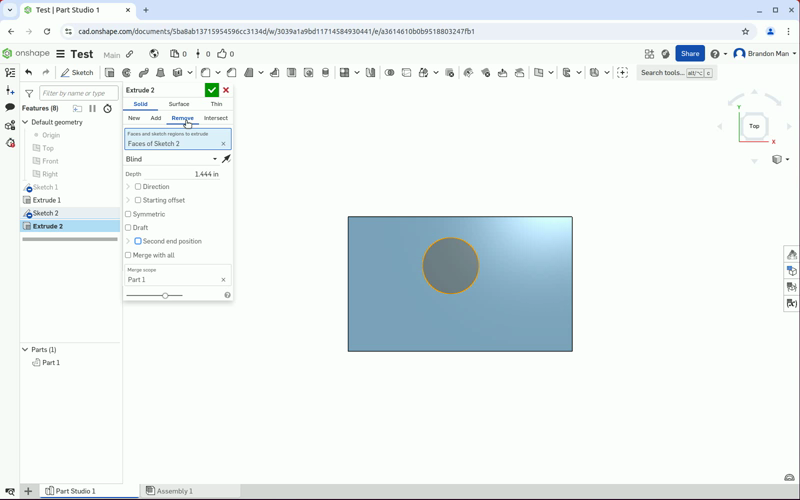
key(space)
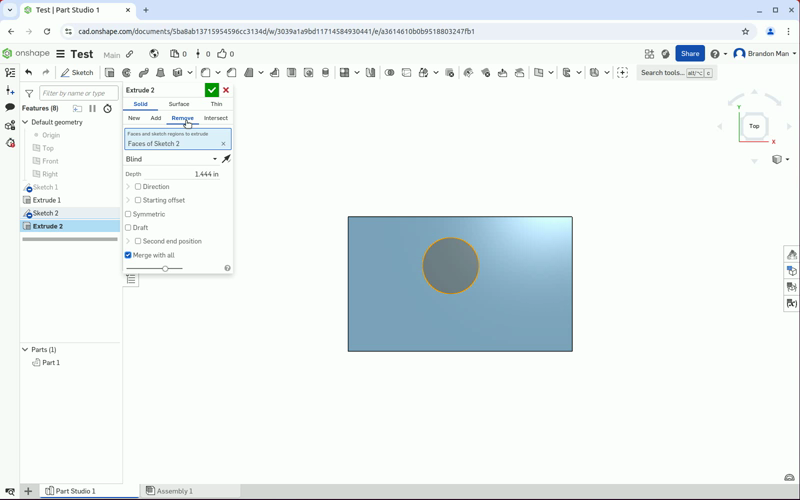
key(enter)
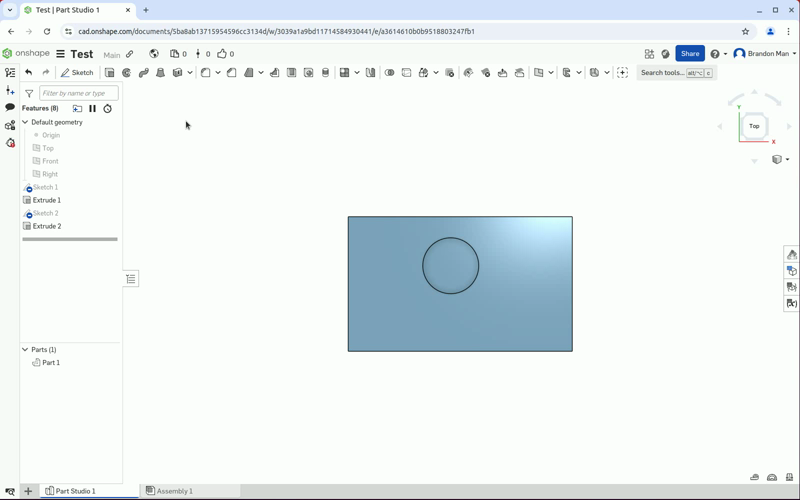
key(shift+h)
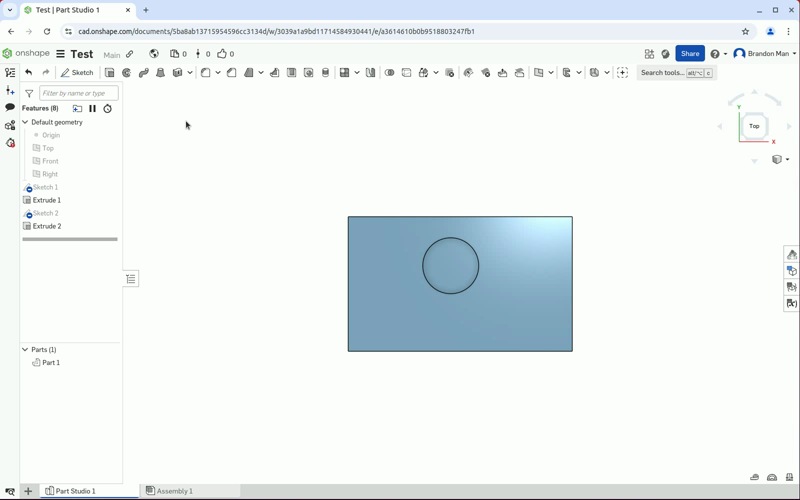
key(shift+h)
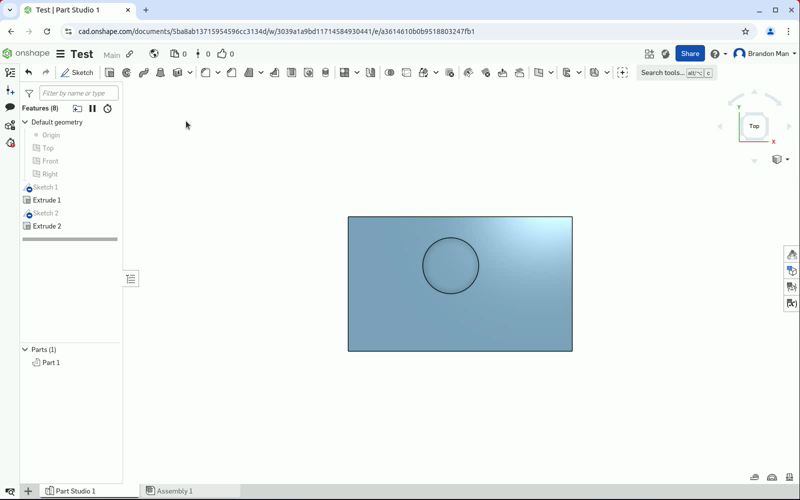
mouse_move(73, 189)
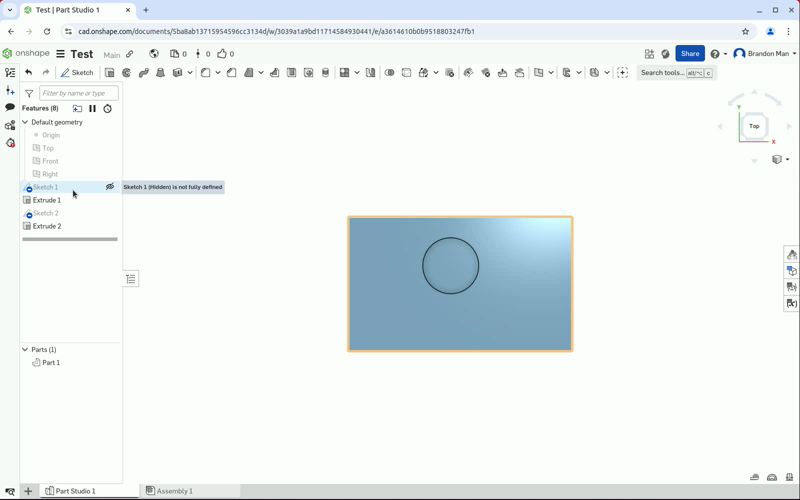
click(73, 189)
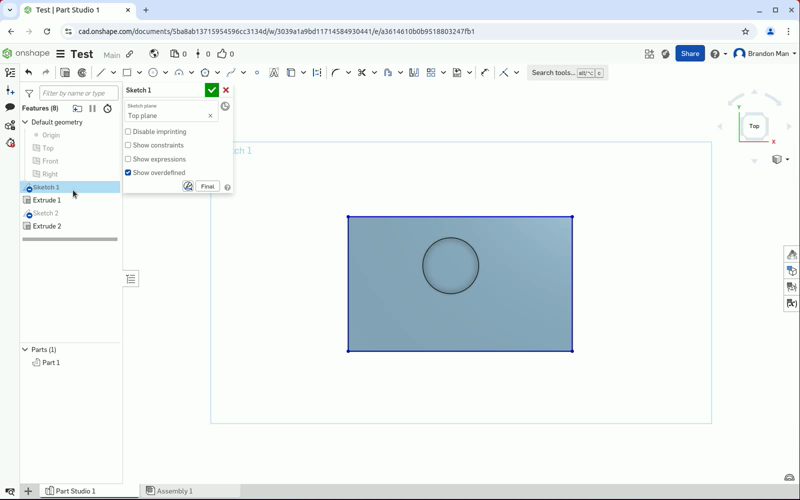
mouse_move(229, 92)
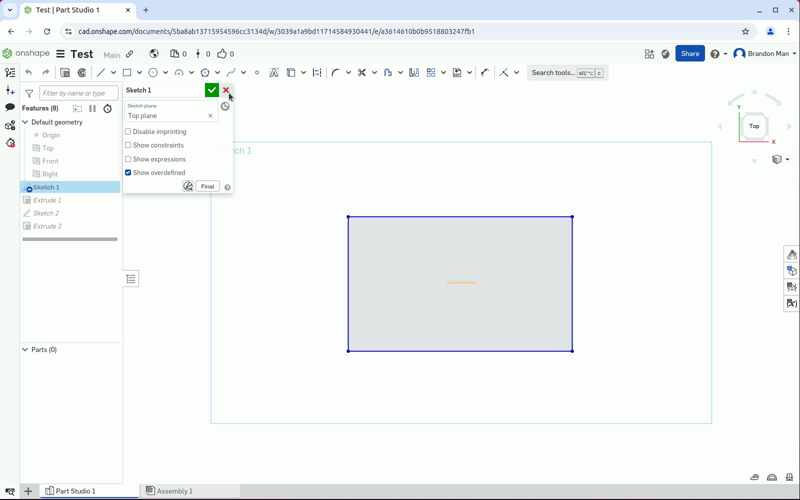
click(229, 92)
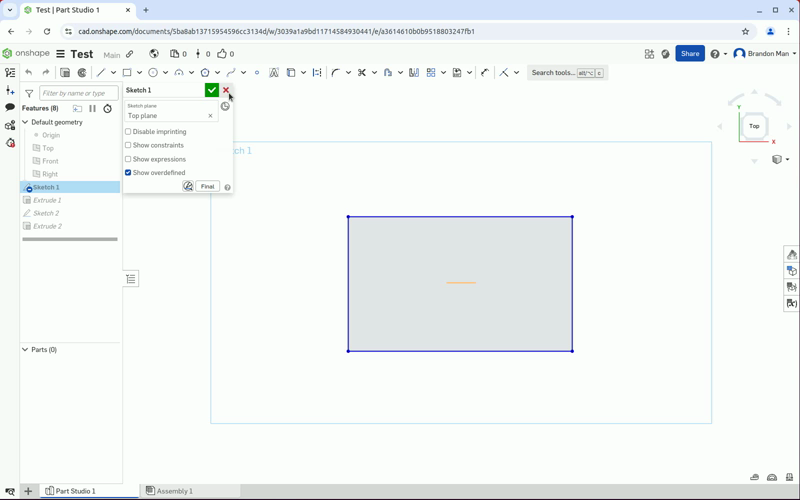
key(shift+s)
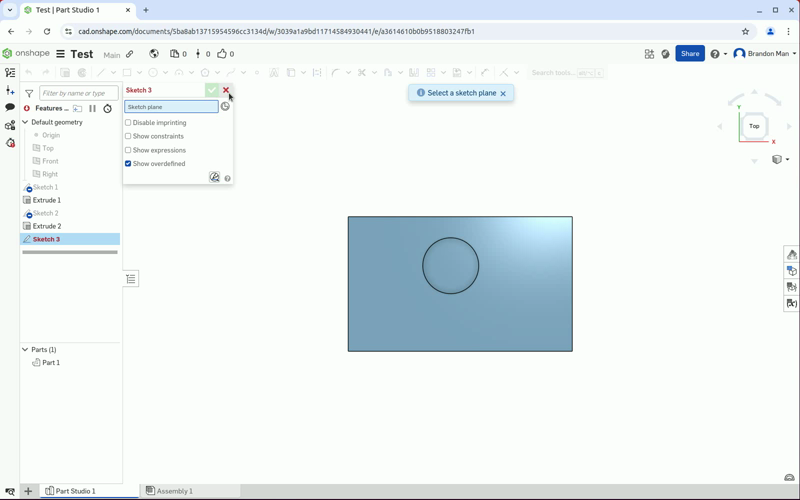
mouse_move(73, 150)
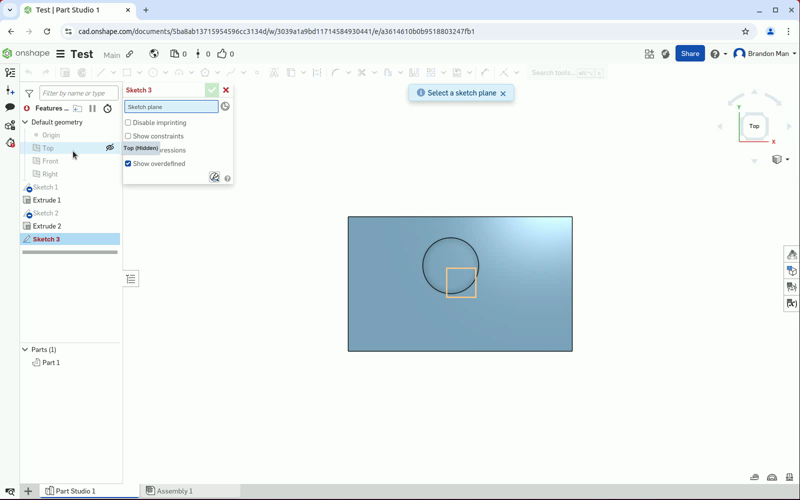
click(73, 150)
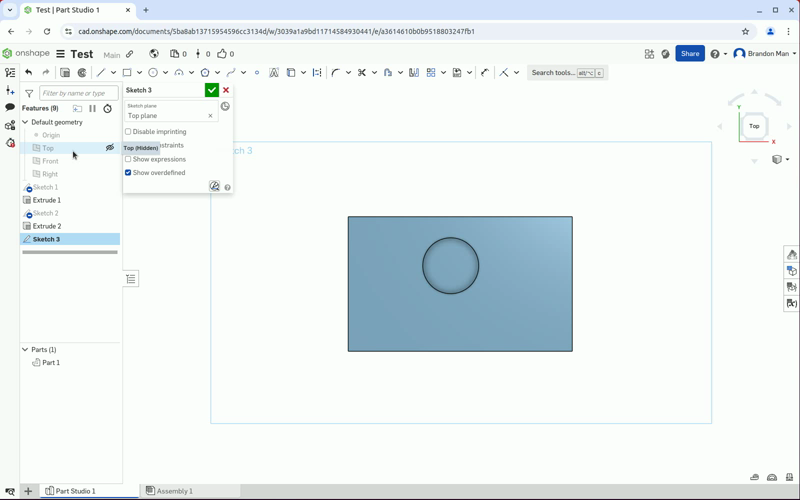
mouse_move(73, 352)
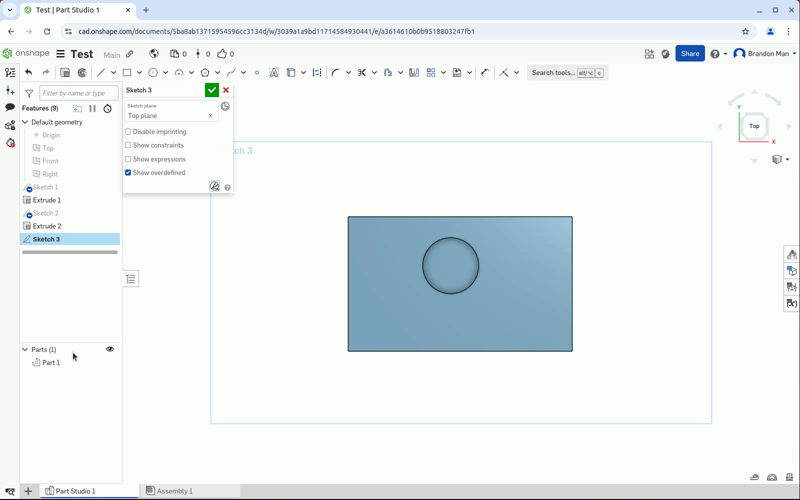
key(y)
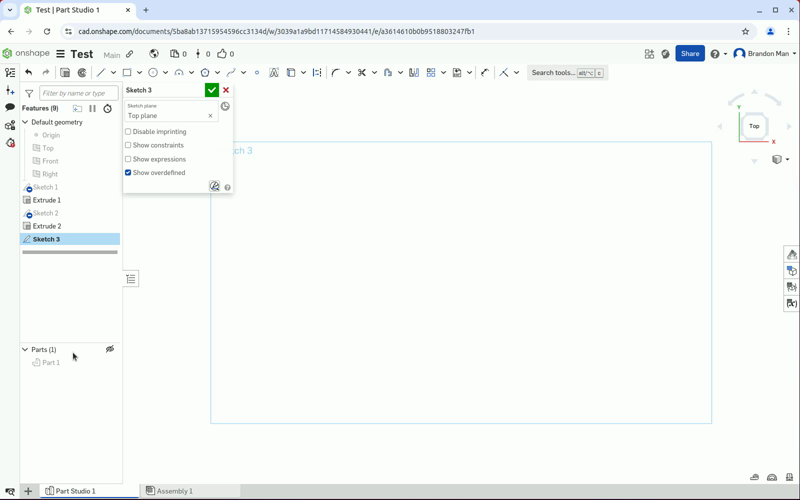
key(c)
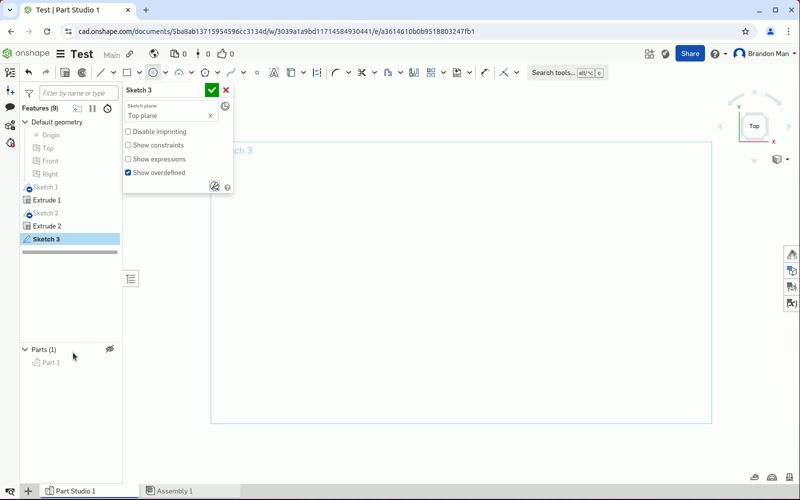
key_down(shift)
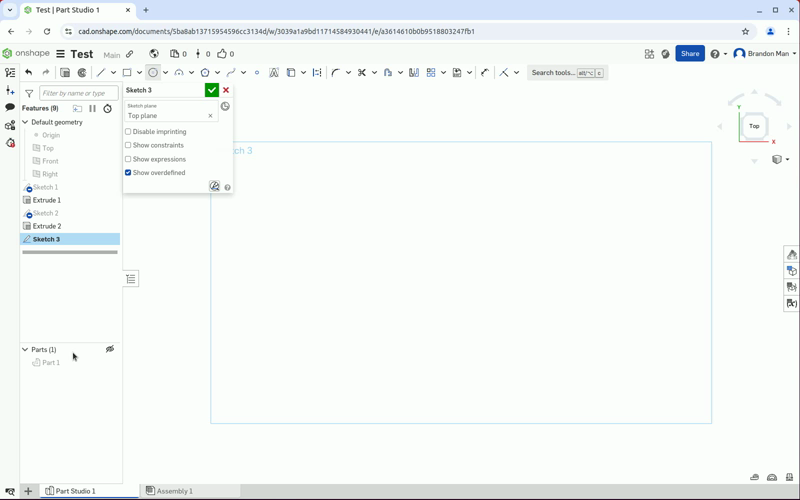
mouse_move(382, 318)
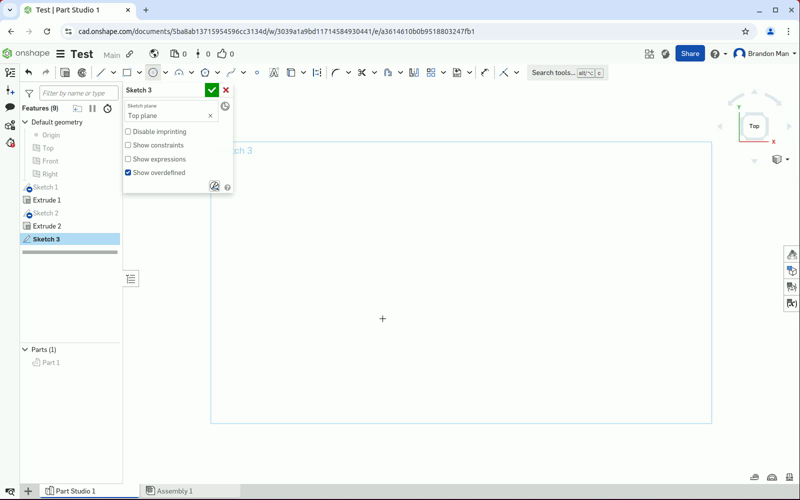
click(382, 318)
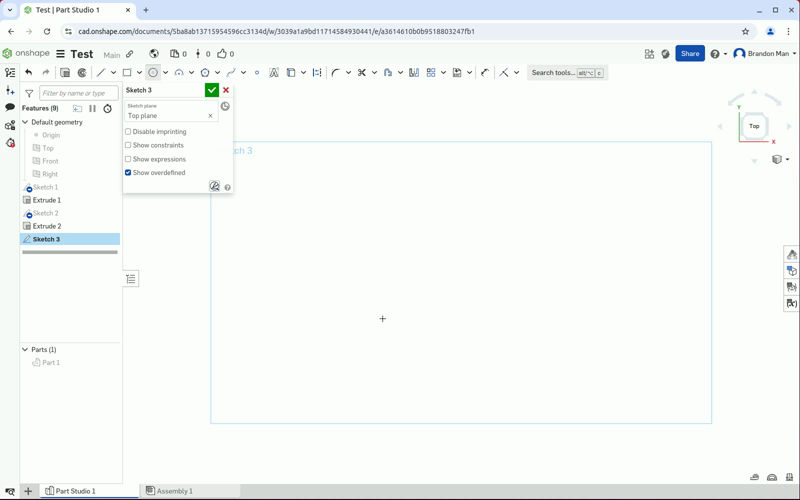
key_up(shift)
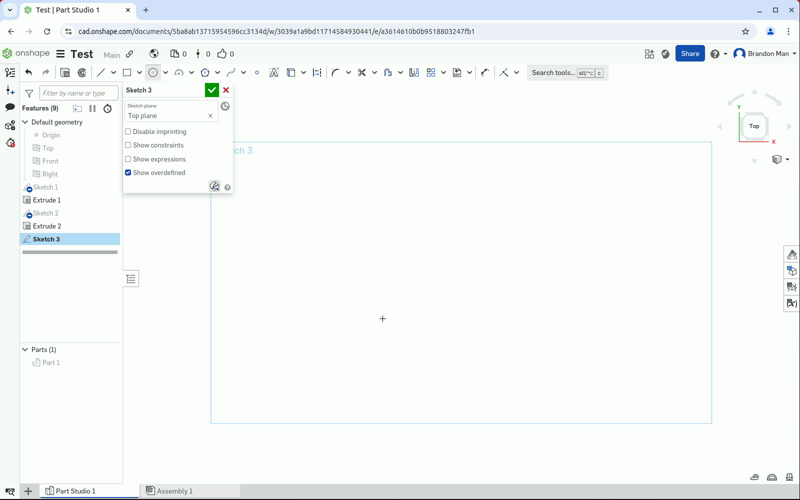
mouse_move(409, 318)
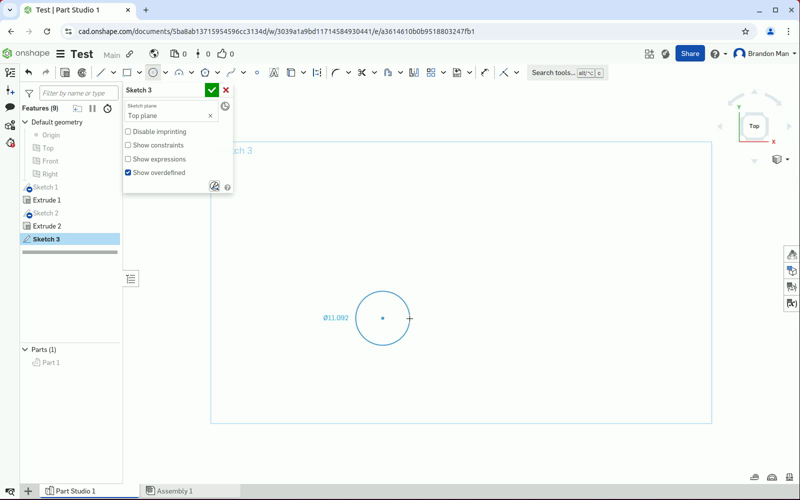
click(409, 318)
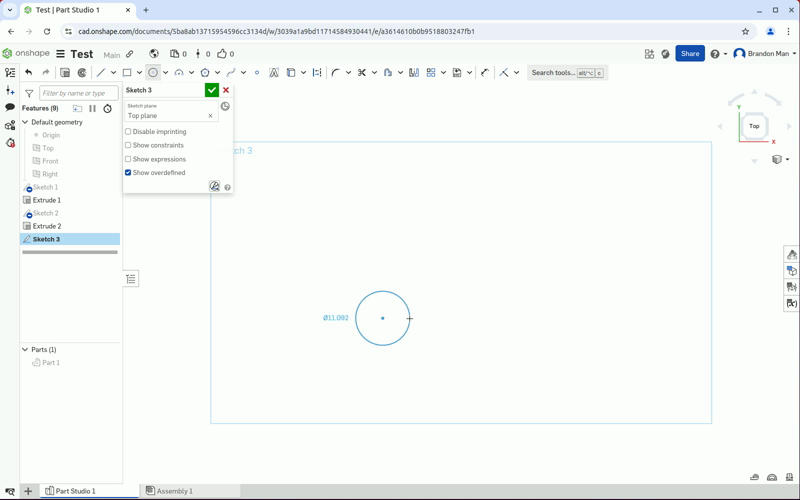
key(esc)
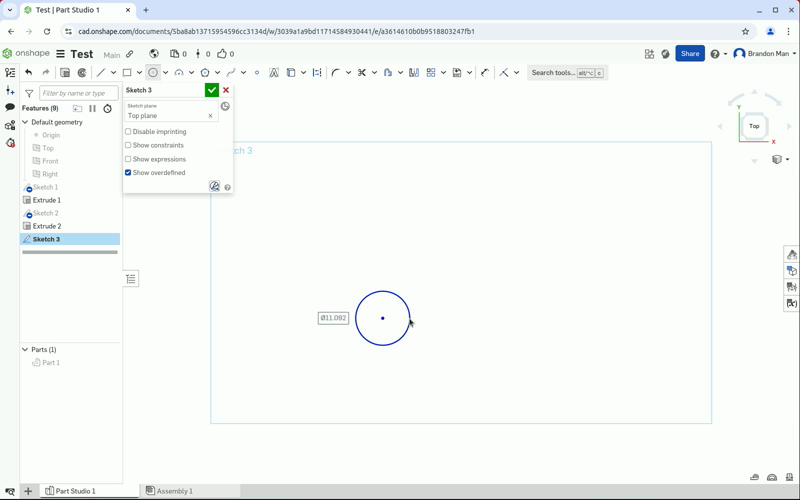
mouse_move(394, 318)
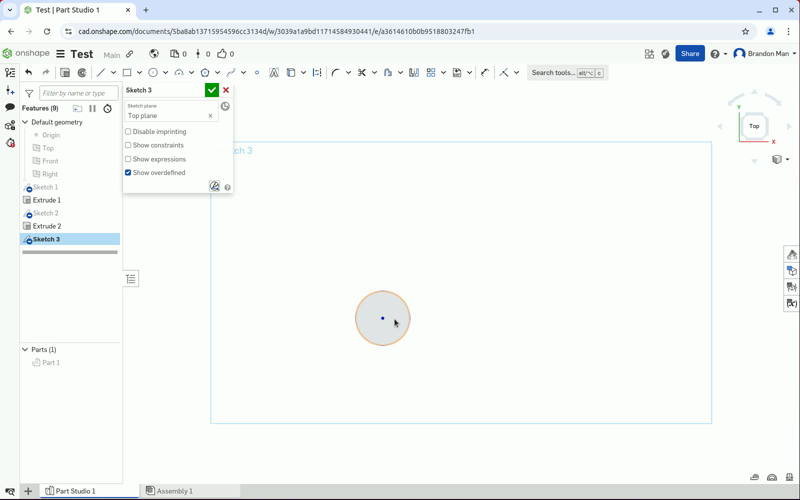
click(394, 318)
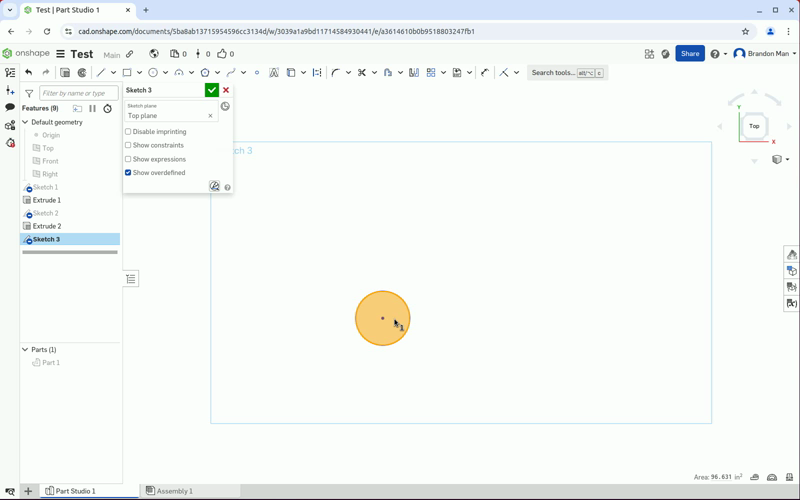
mouse_move(73, 352)
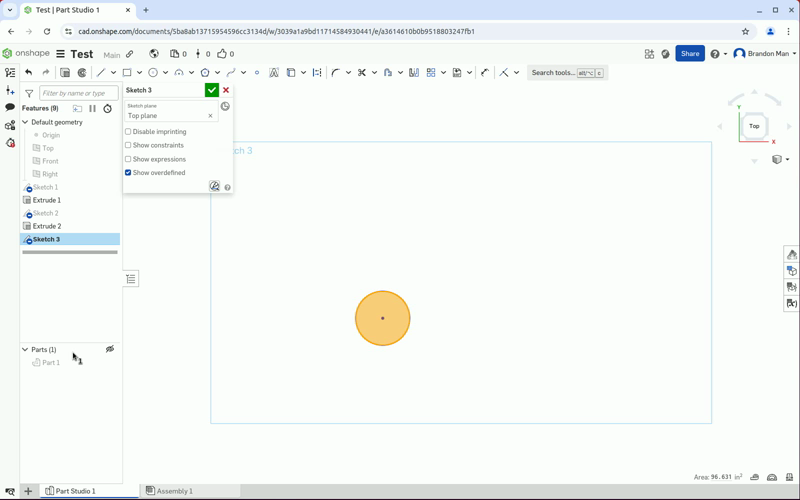
key(shift+y)
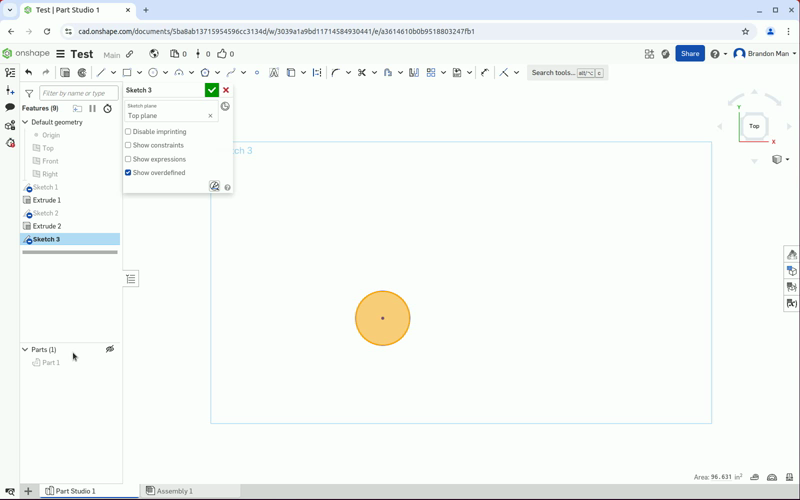
key(shift+e)
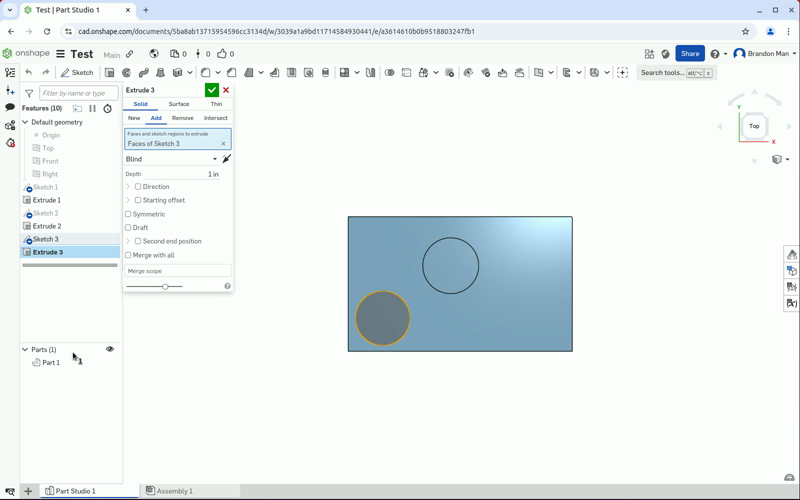
mouse_move(143, 106)
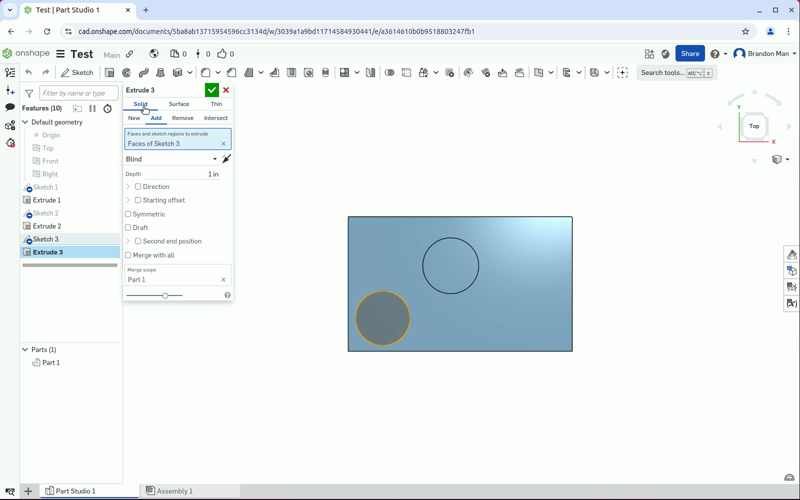
click(143, 106)
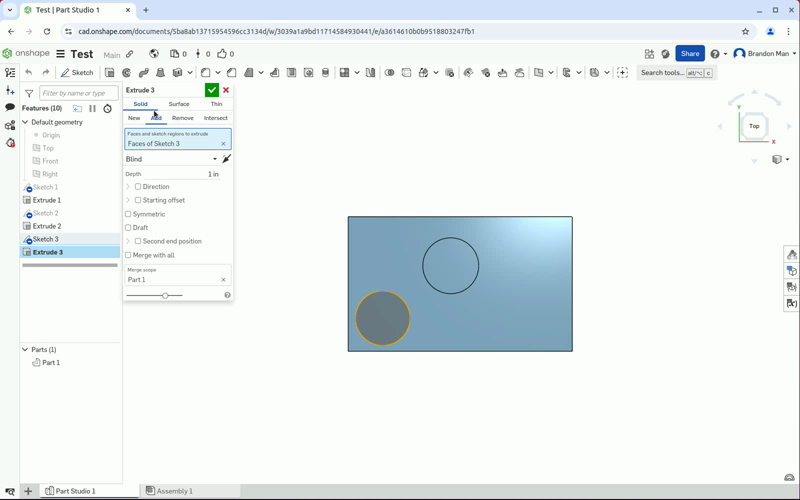
mouse_move(186, 120)
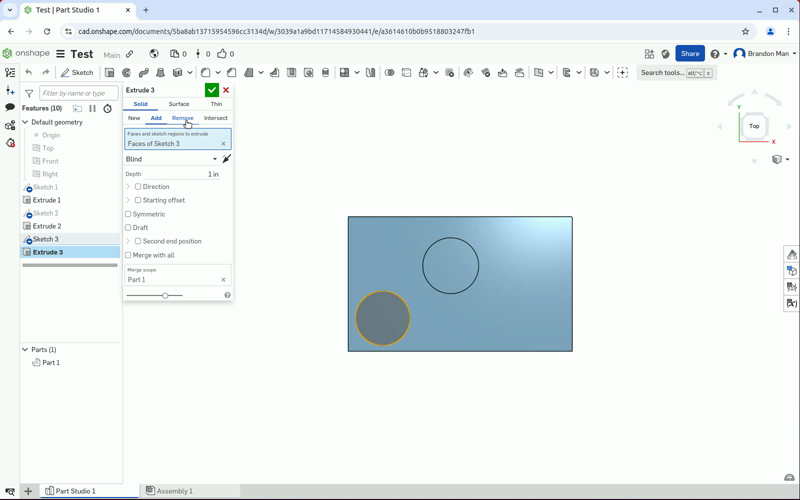
click(186, 120)
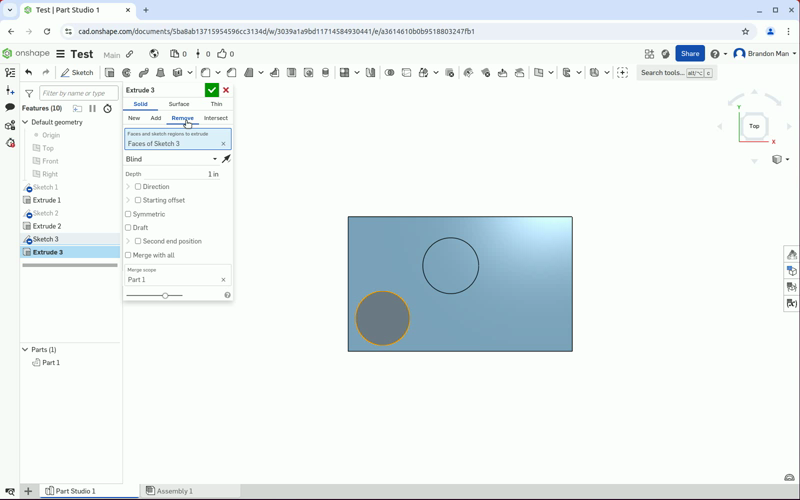
key(tab, 4)
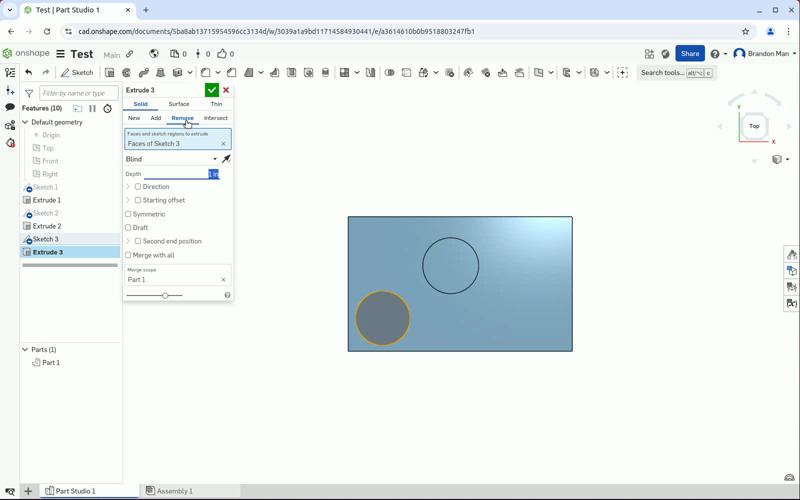
text(1.444)
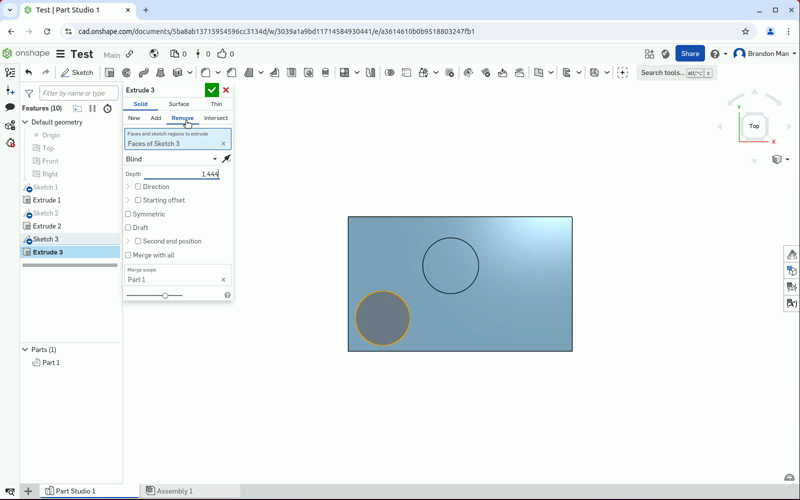
key(tab, 6)
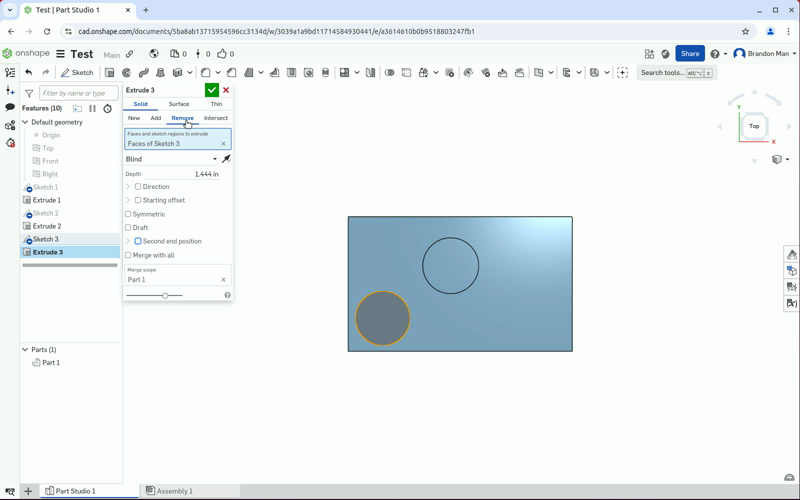
key(space)
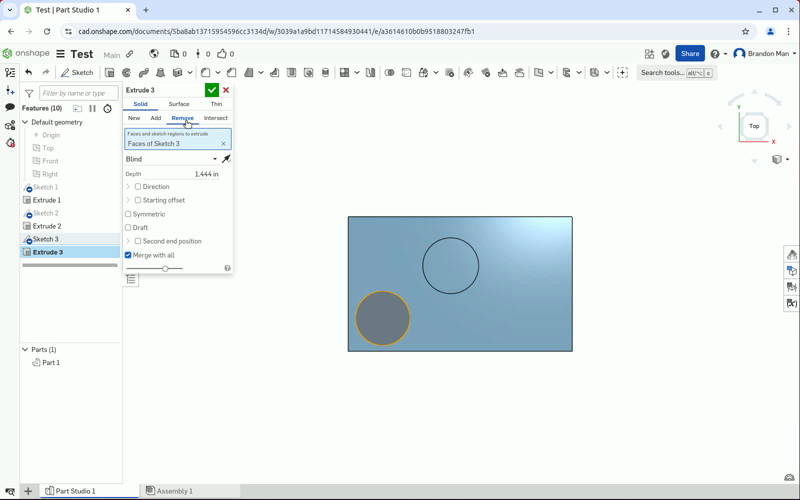
key(enter)
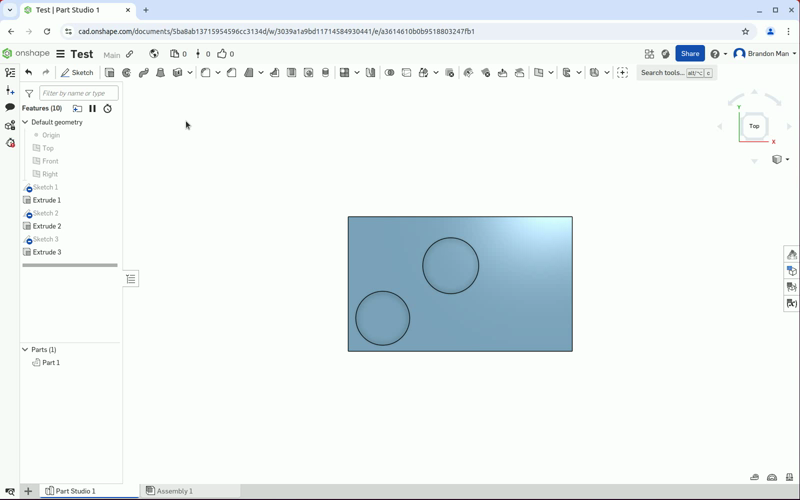
key(shift+h)
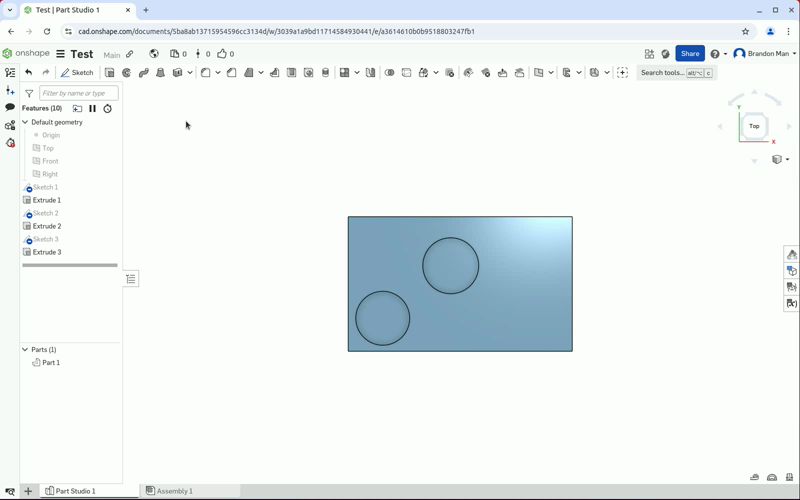
key(shift+h)
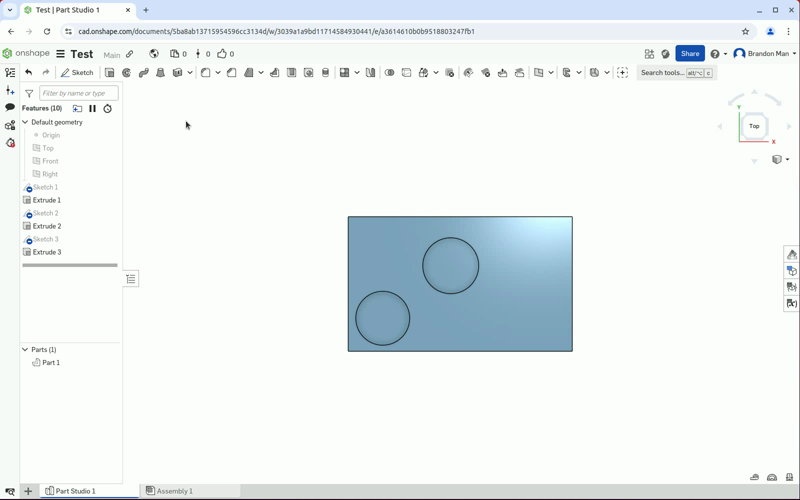
mouse_move(73, 189)
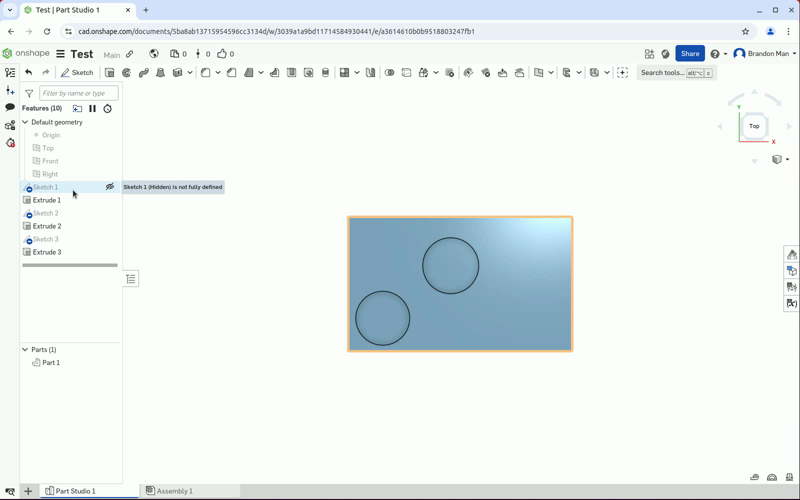
click(73, 189)
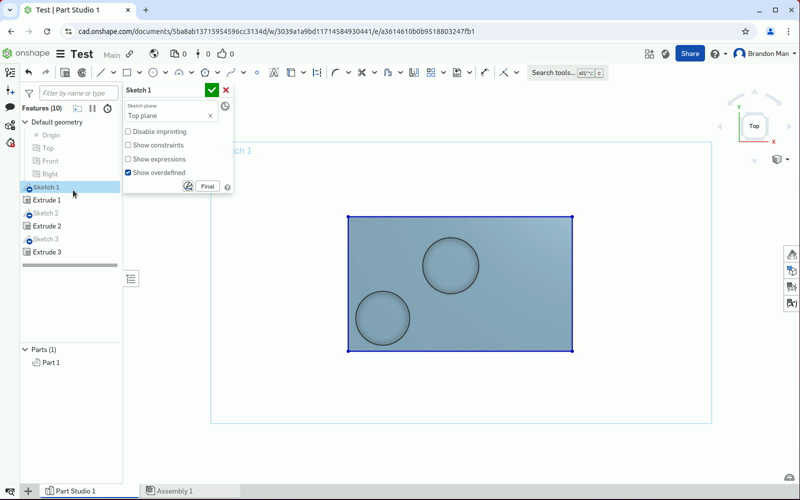
mouse_move(229, 92)
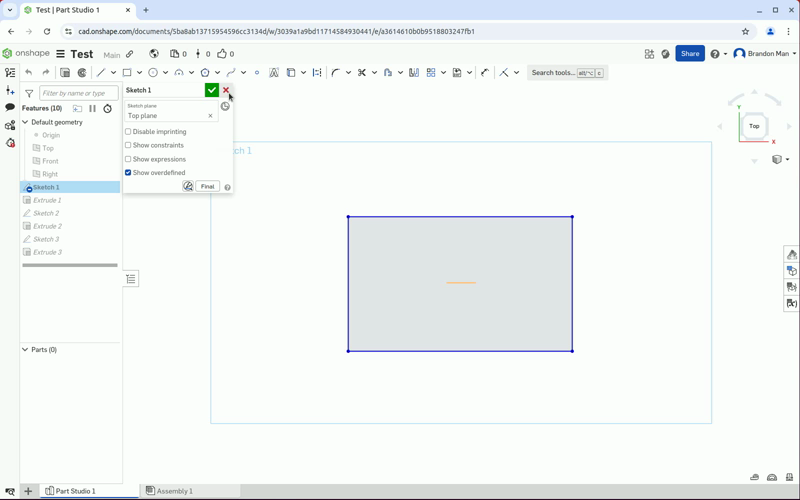
click(229, 92)
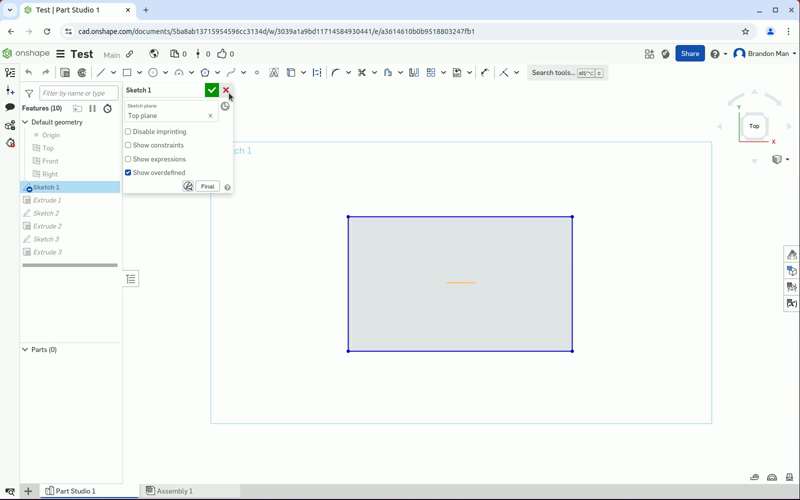
key(shift+s)
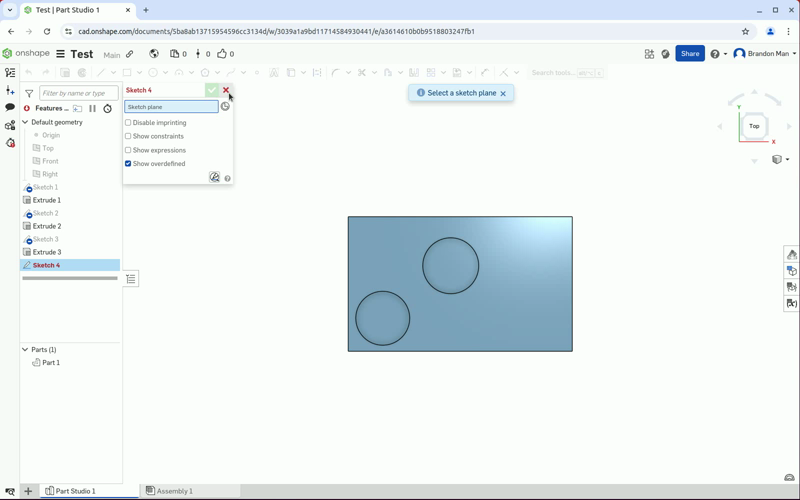
mouse_move(73, 150)
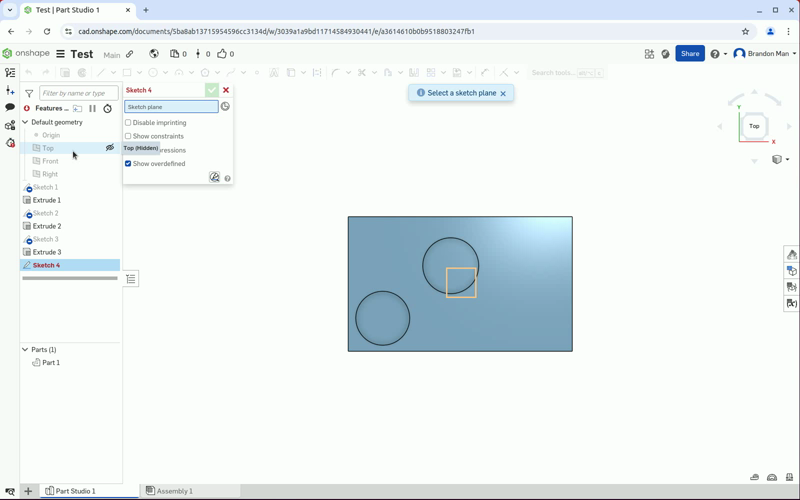
click(73, 150)
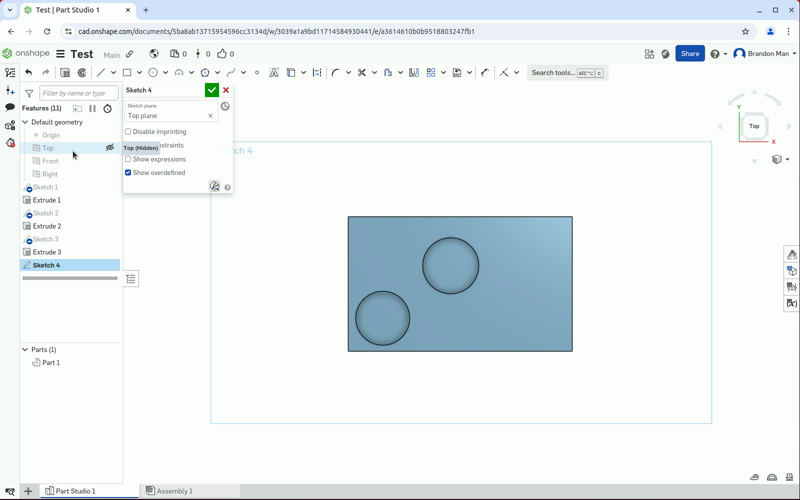
mouse_move(73, 352)
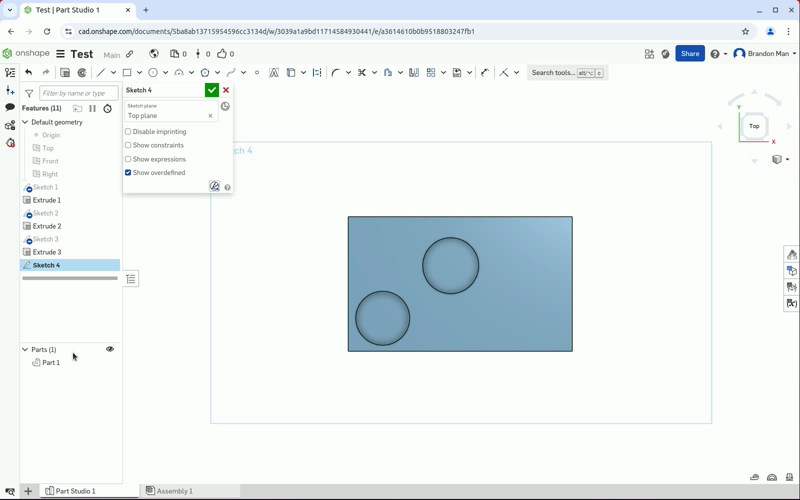
key(y)
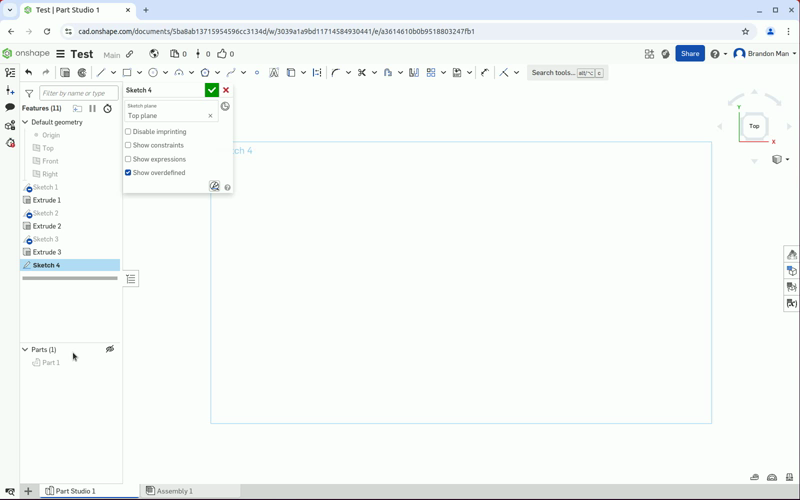
key(c)
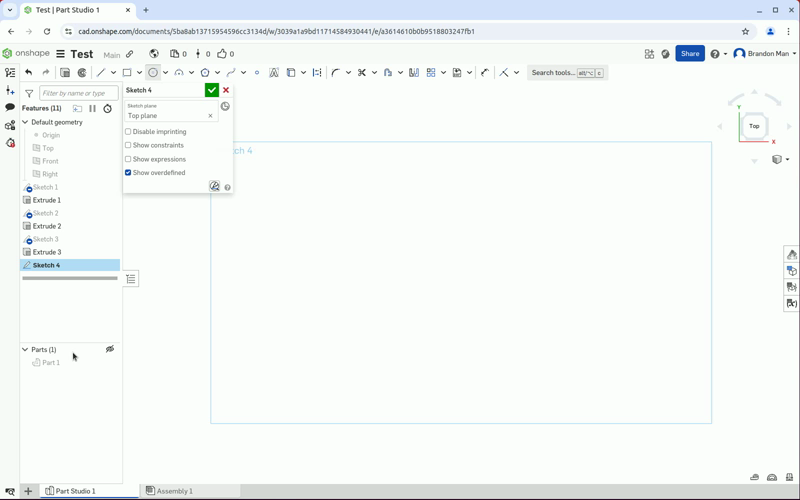
key_down(shift)
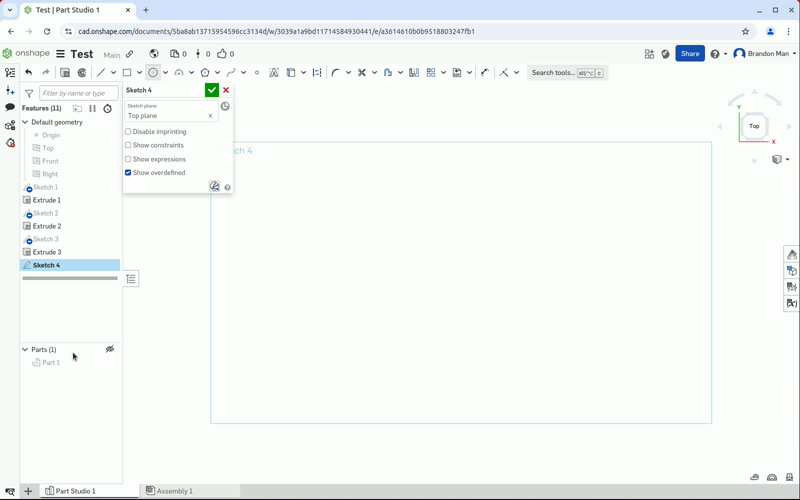
mouse_move(388, 251)
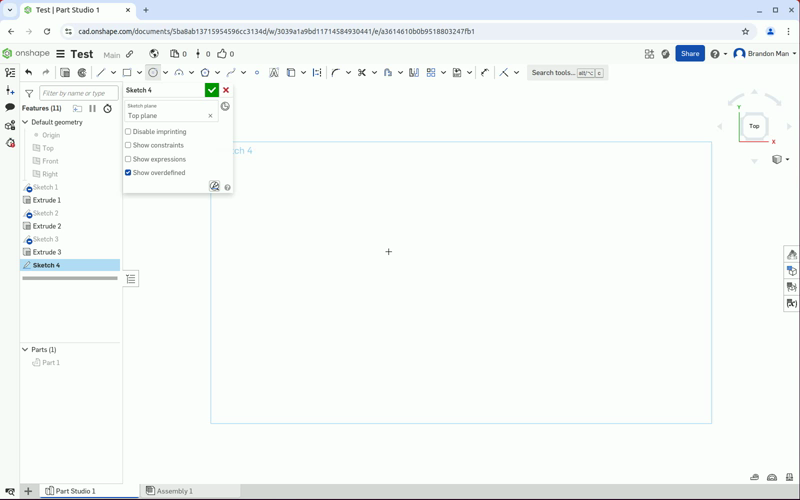
click(388, 251)
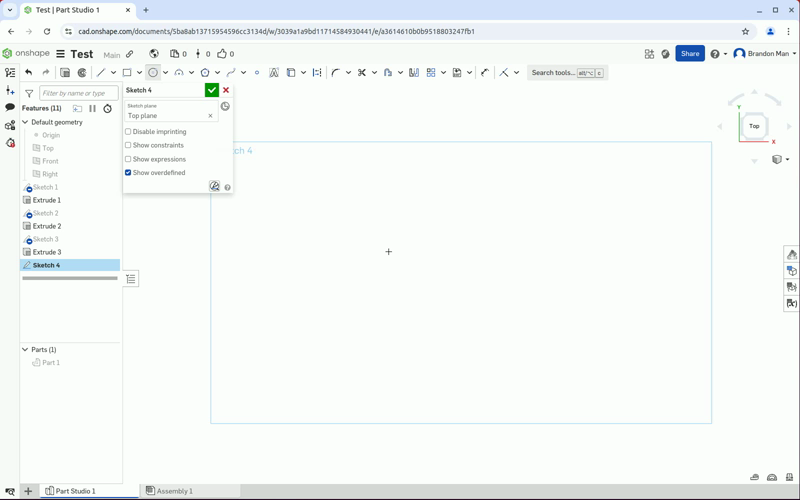
key_up(shift)
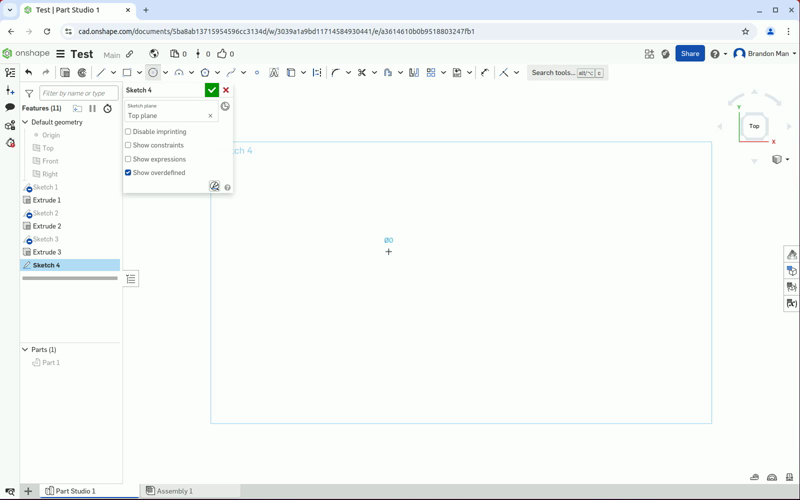
mouse_move(415, 251)
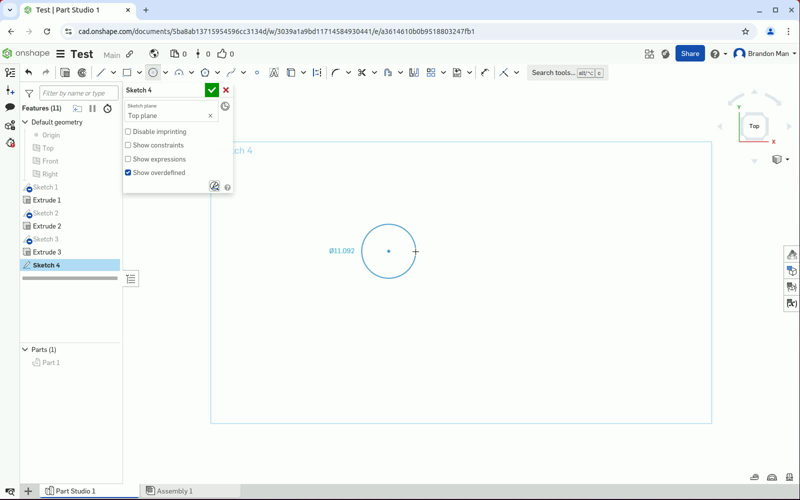
click(415, 251)
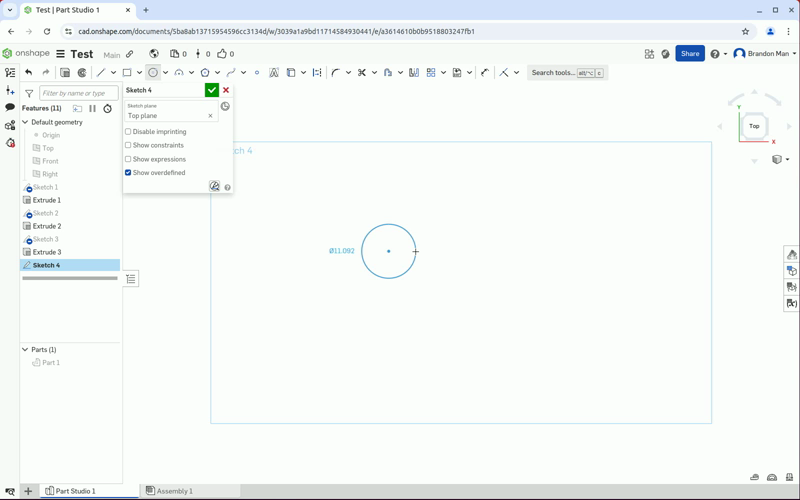
key(esc)
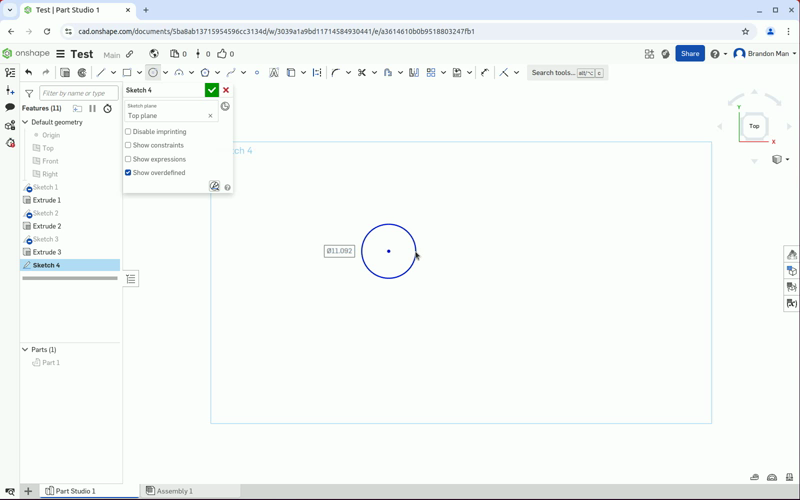
mouse_move(401, 241)
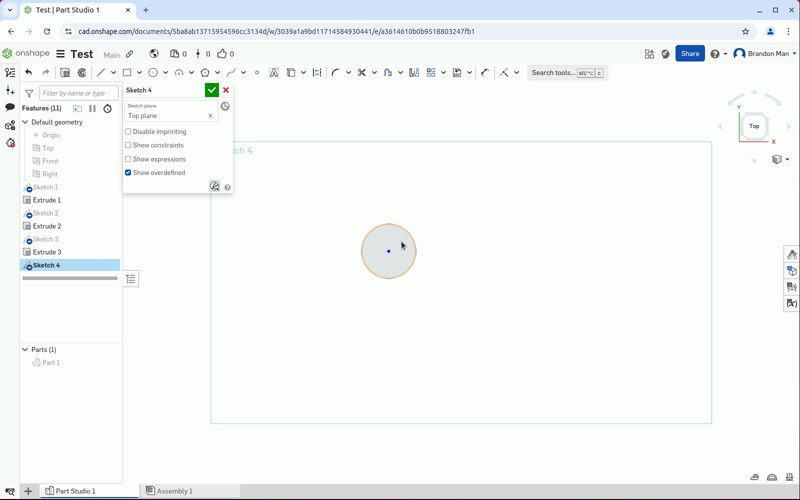
click(401, 241)
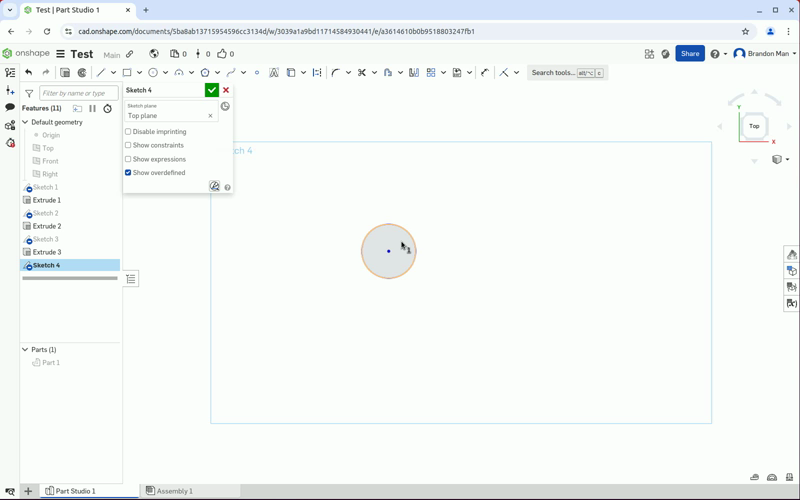
mouse_move(73, 352)
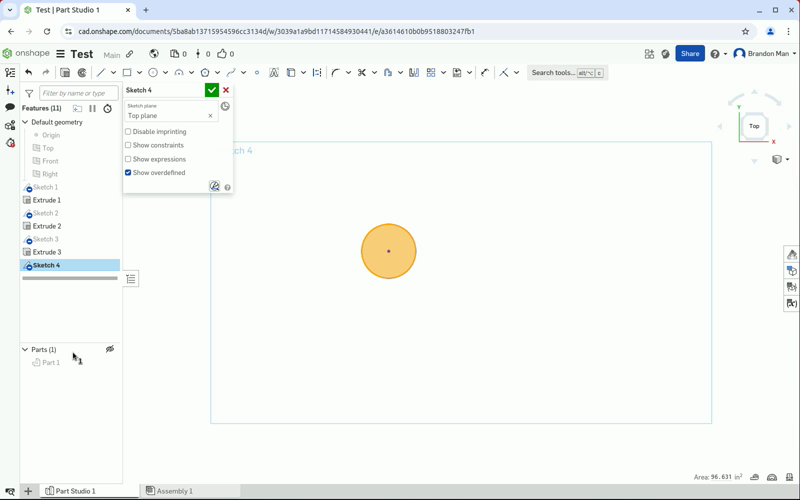
key(shift+y)
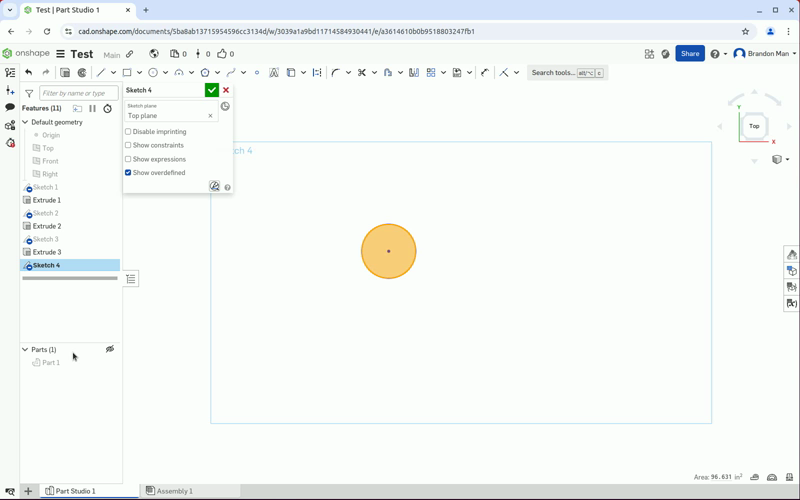
key(shift+e)
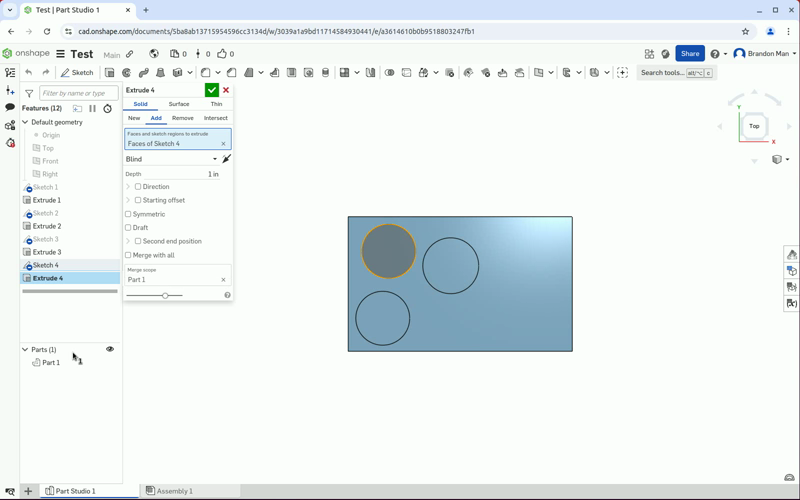
mouse_move(143, 106)
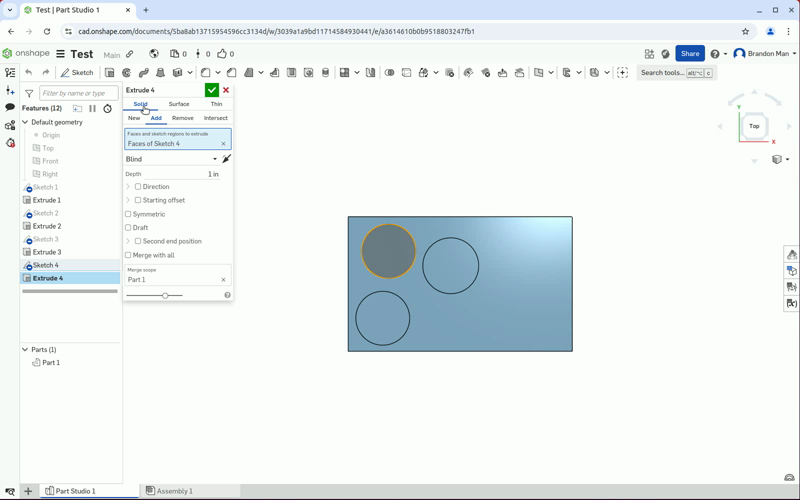
click(143, 106)
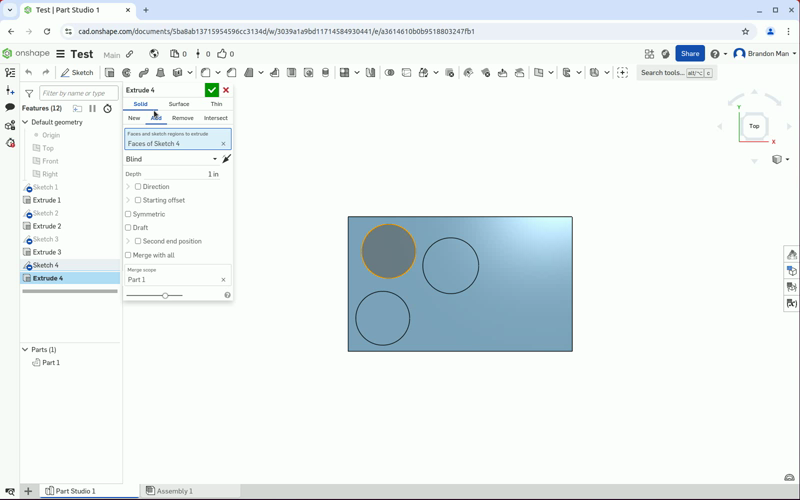
mouse_move(186, 120)
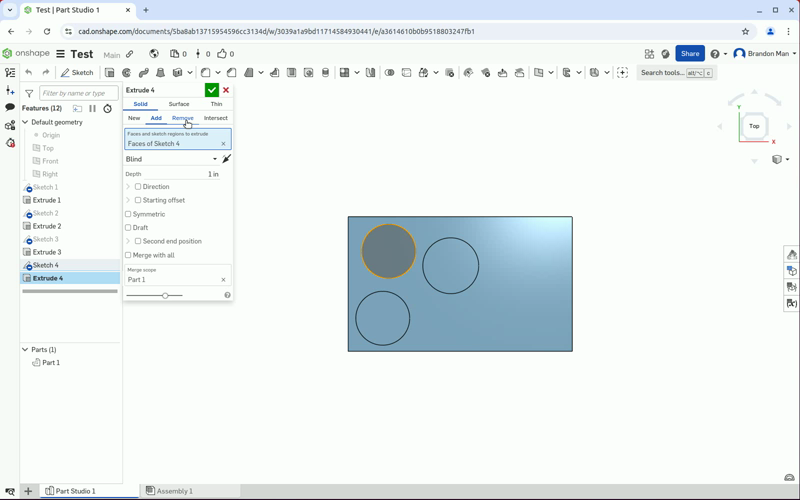
click(186, 120)
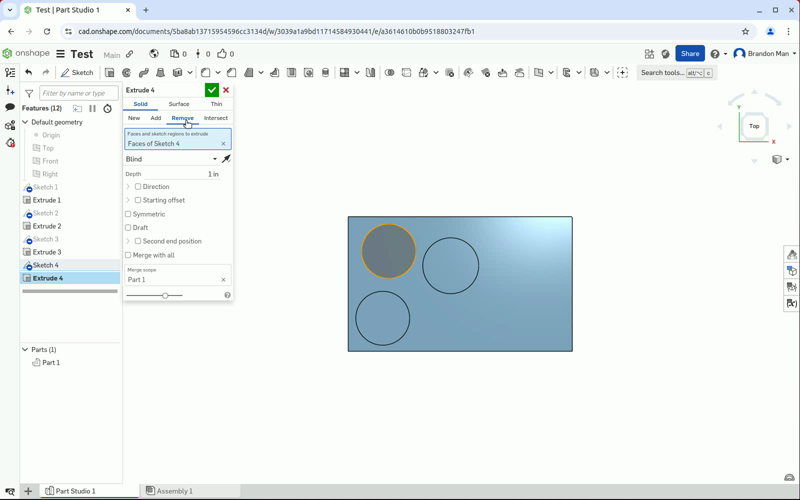
key(tab, 4)
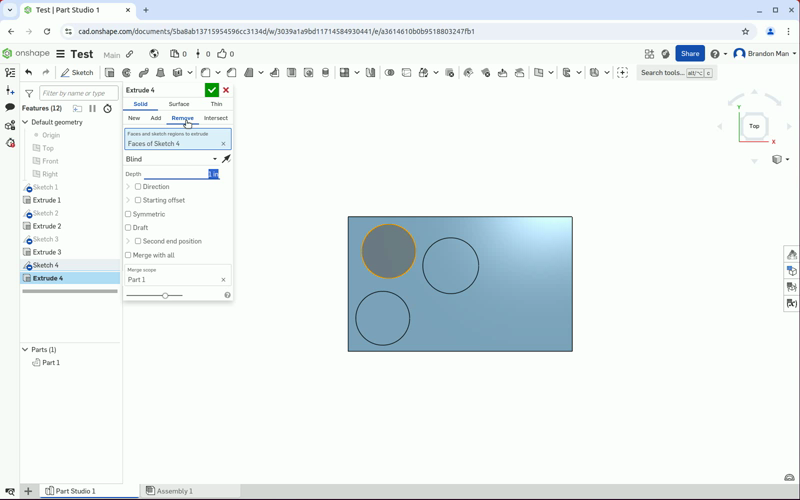
text(1.444)
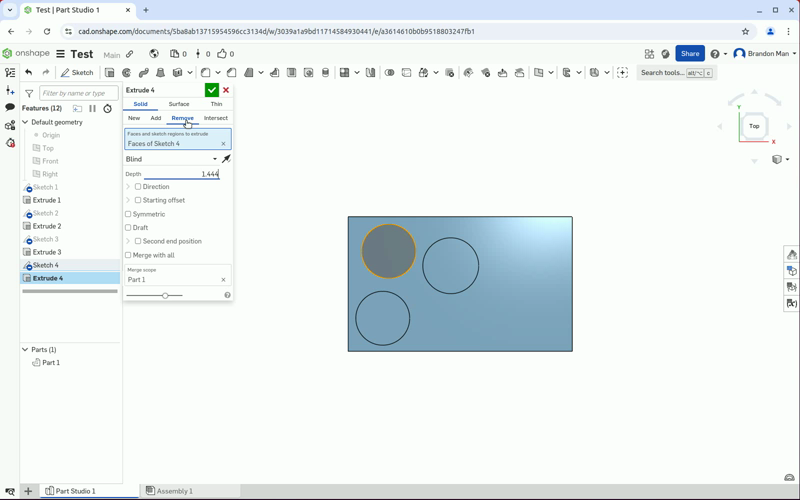
key(tab, 6)
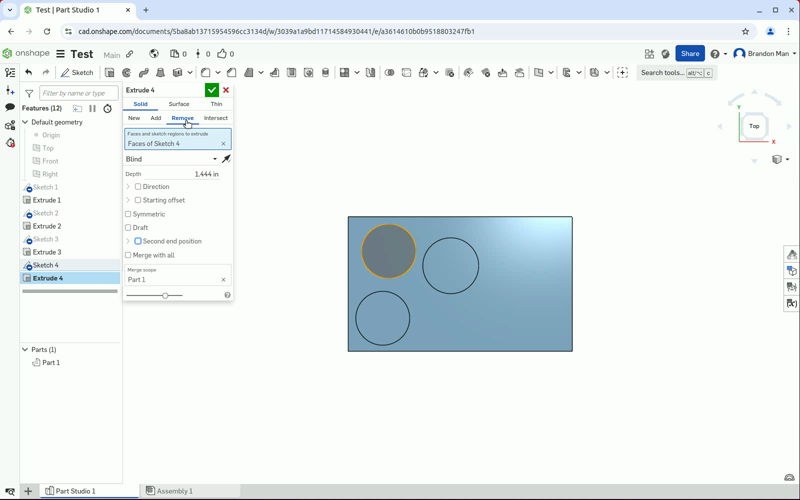
key(space)
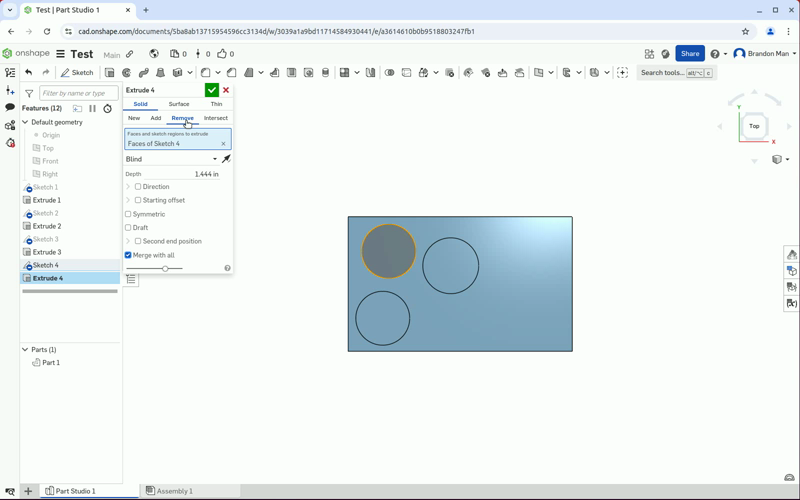
key(enter)
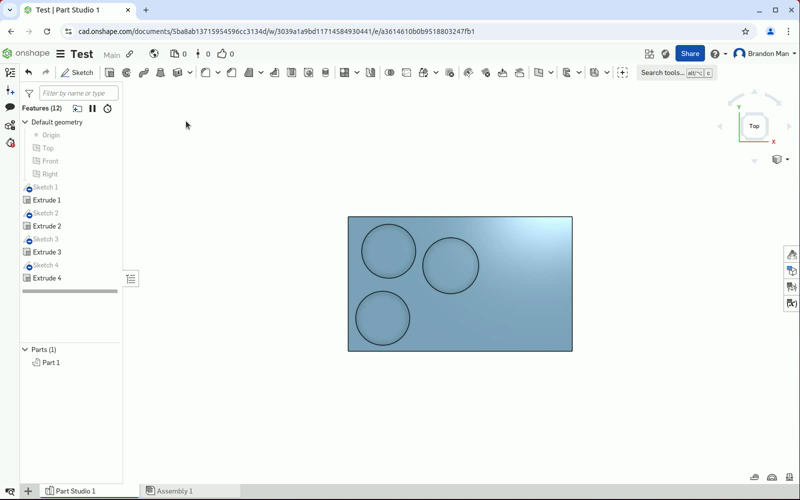
key(shift+h)
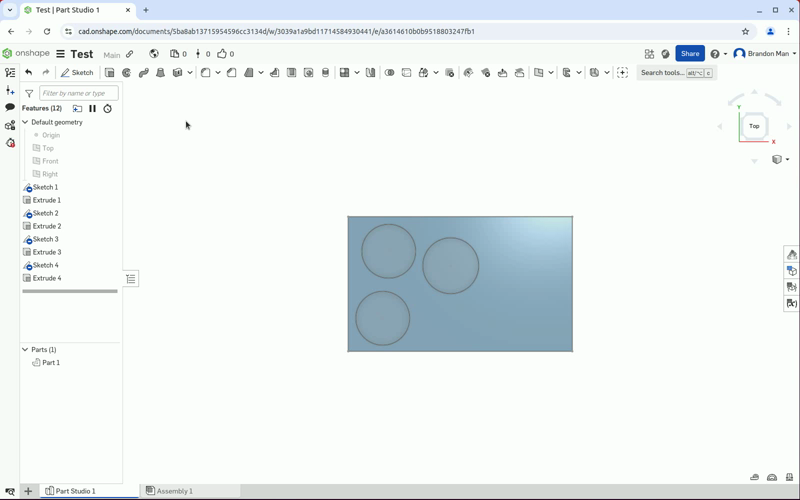
key(shift+h)
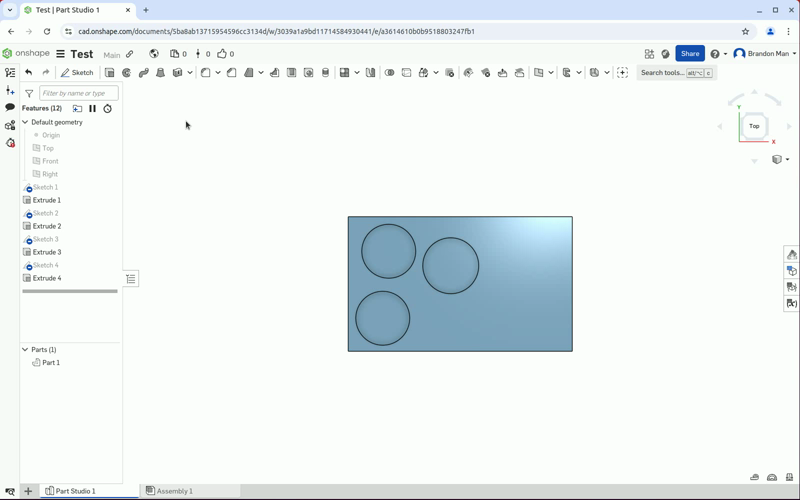
mouse_move(73, 189)
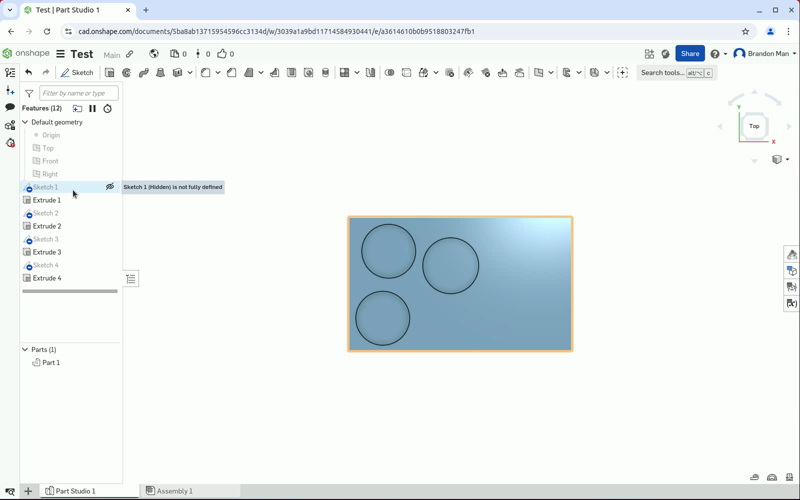
click(73, 189)
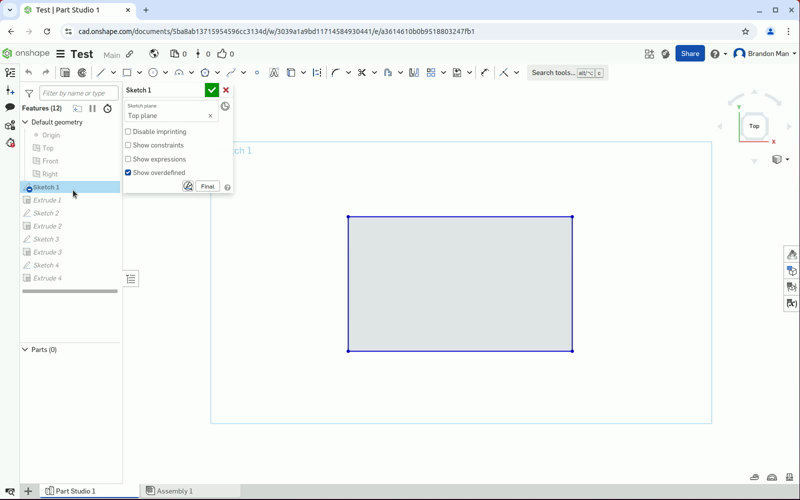
mouse_move(229, 92)
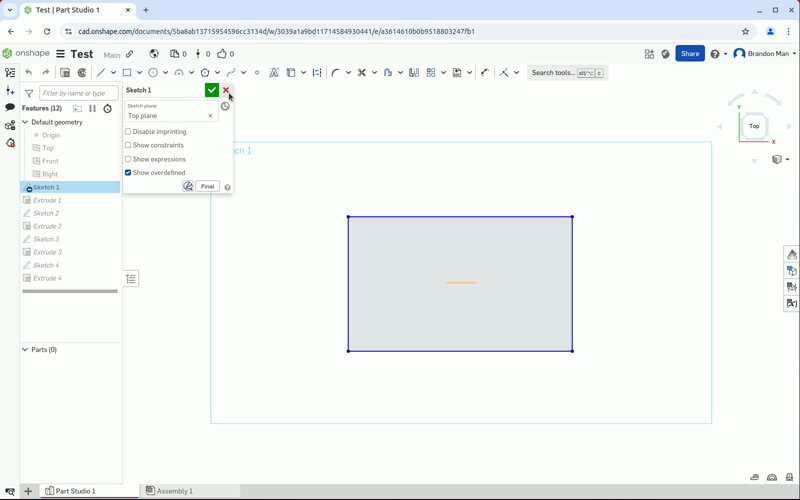
click(229, 92)
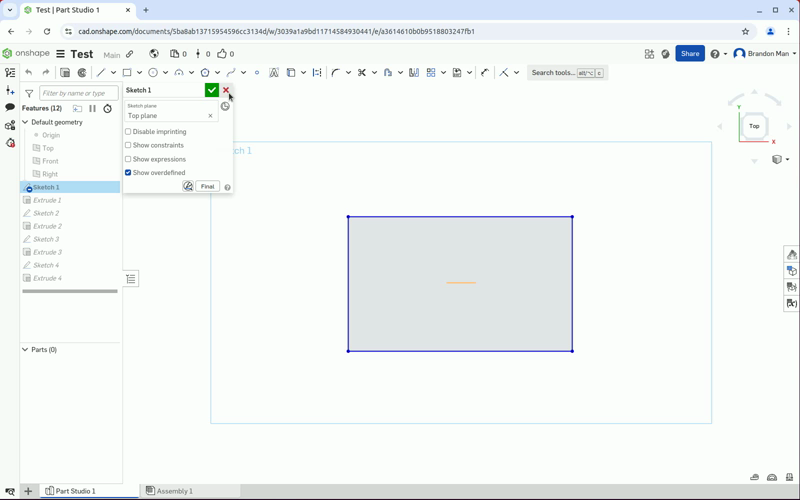
key(shift+s)
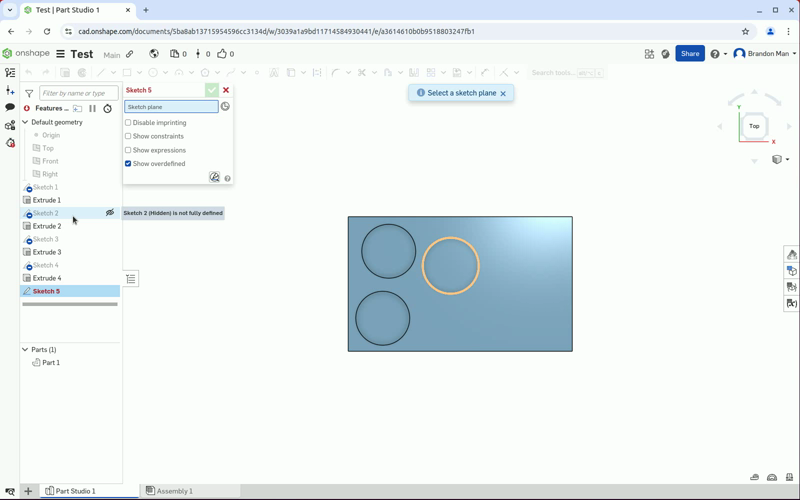
scroll(3)
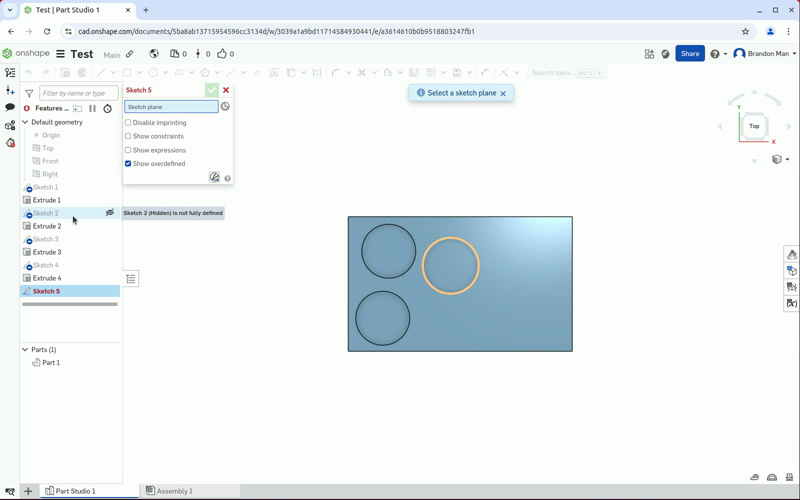
mouse_move(73, 150)
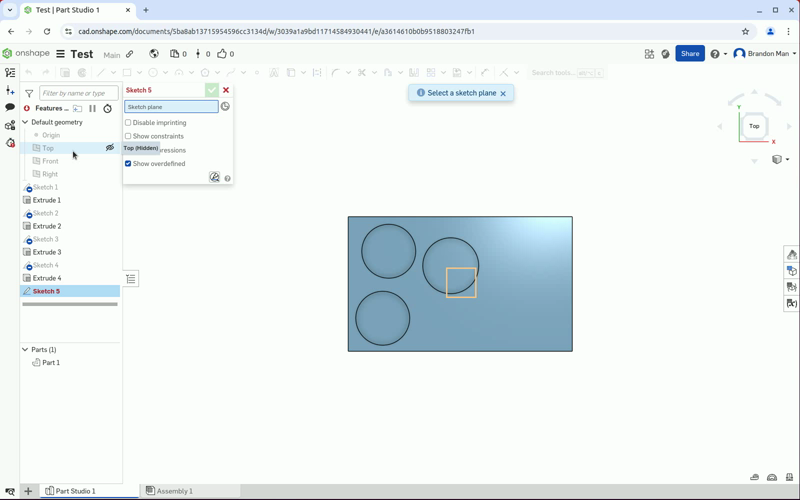
click(73, 150)
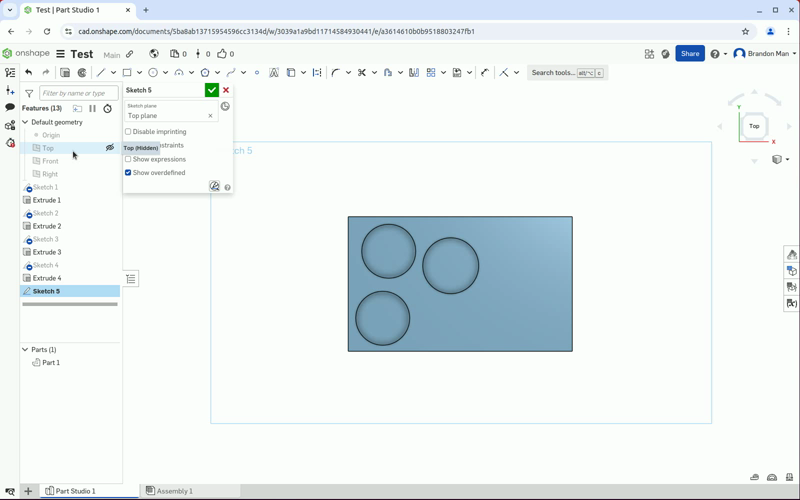
mouse_move(73, 352)
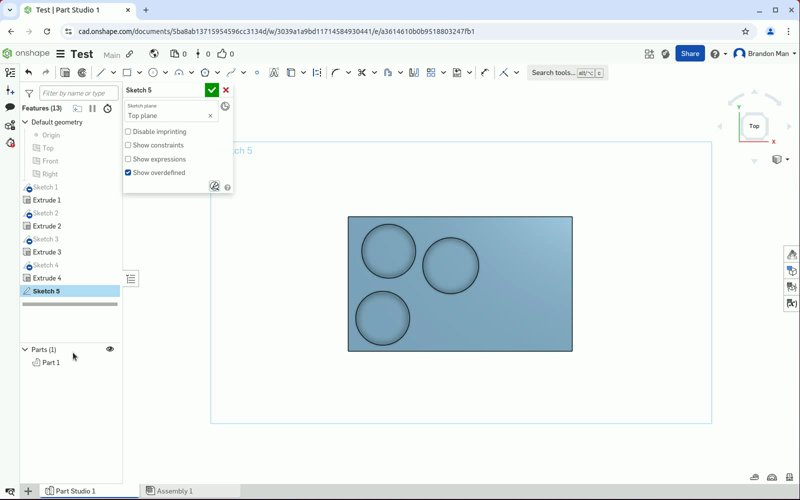
key(y)
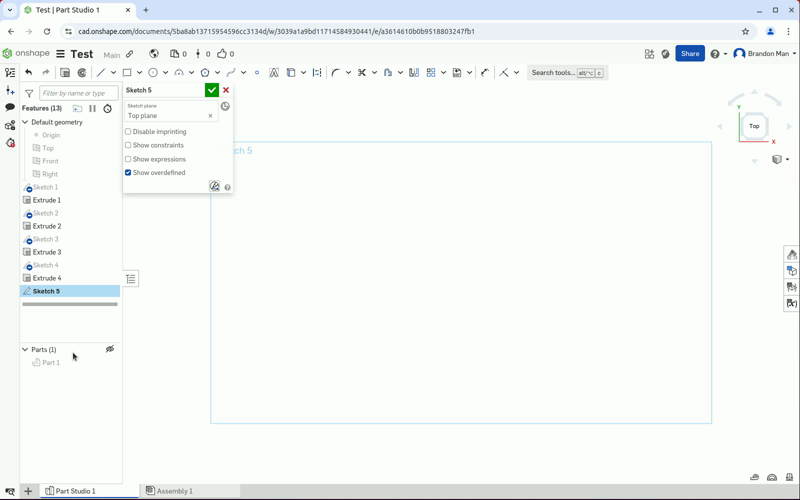
key(c)
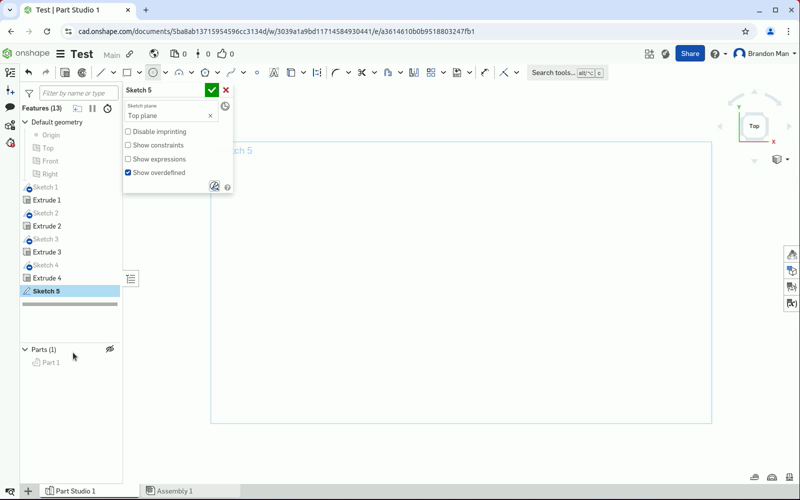
key_down(shift)
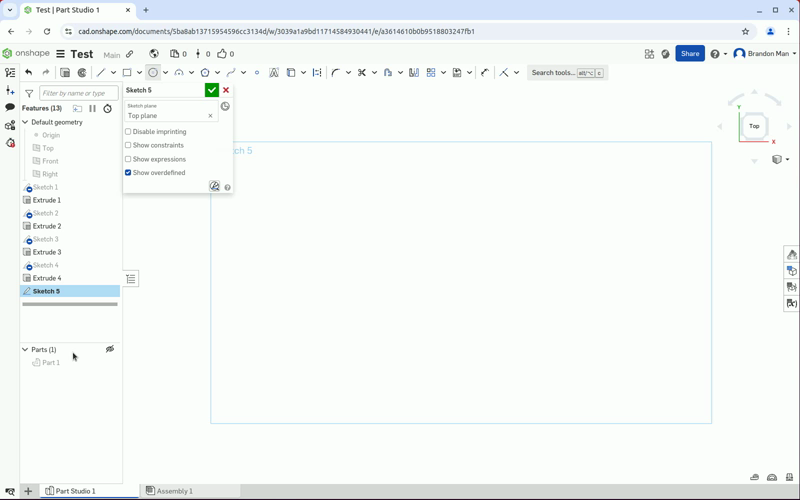
mouse_move(515, 319)
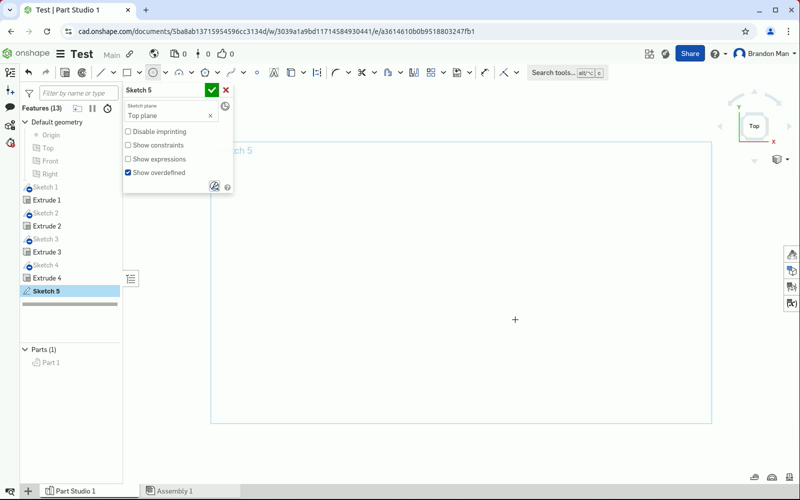
click(515, 319)
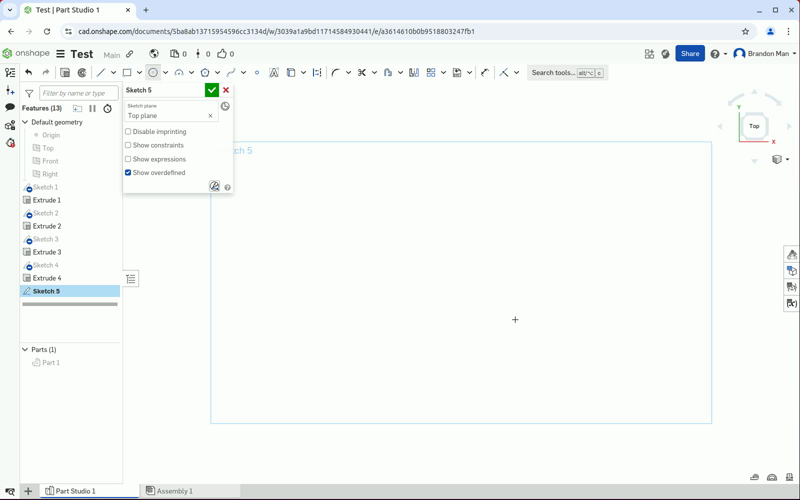
key_up(shift)
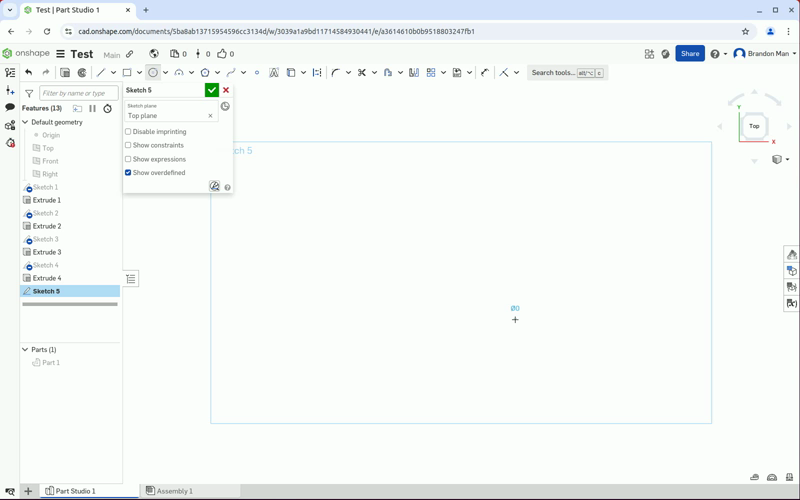
mouse_move(542, 319)
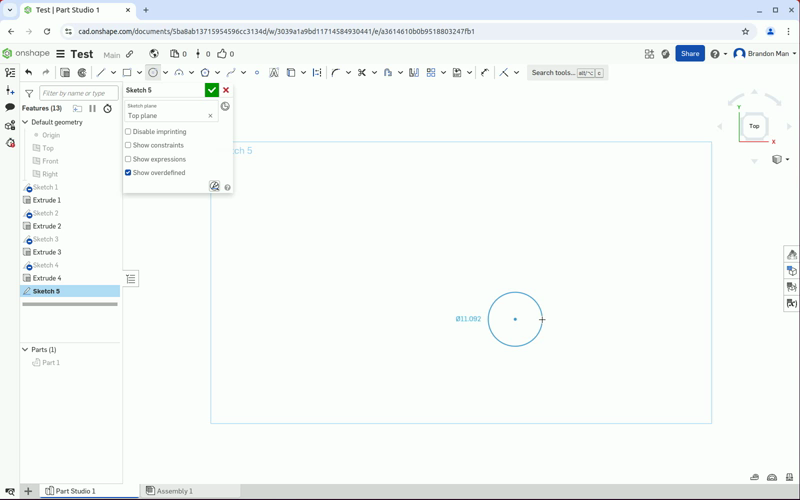
click(542, 319)
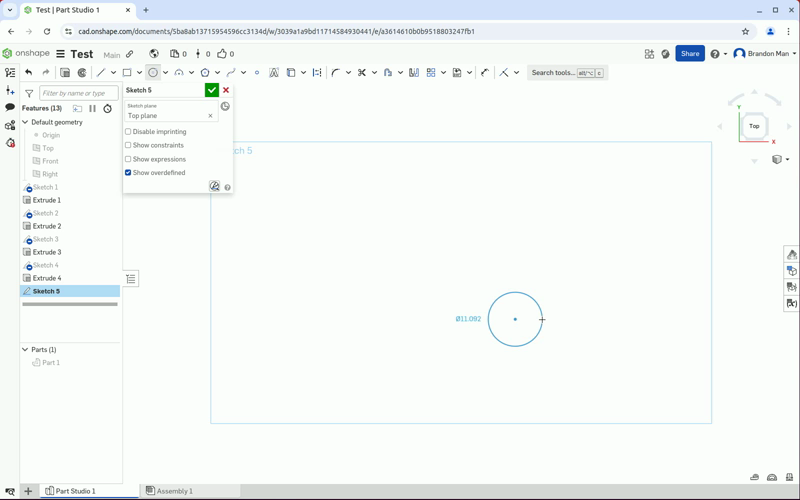
key(esc)
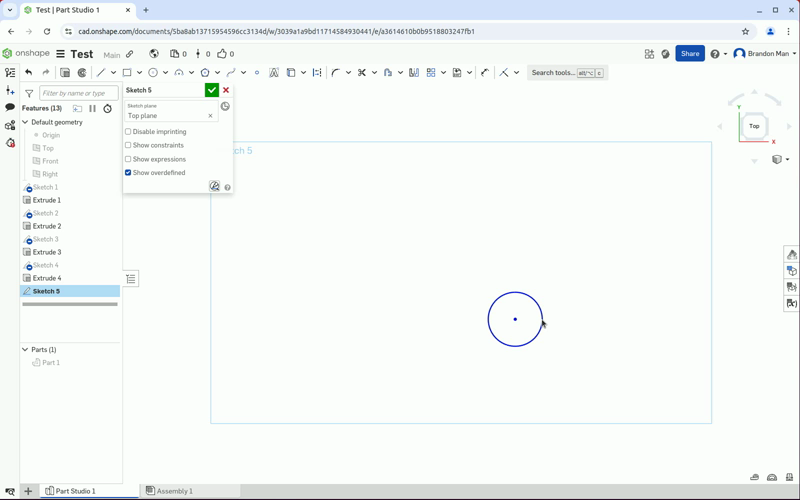
mouse_move(525, 302)
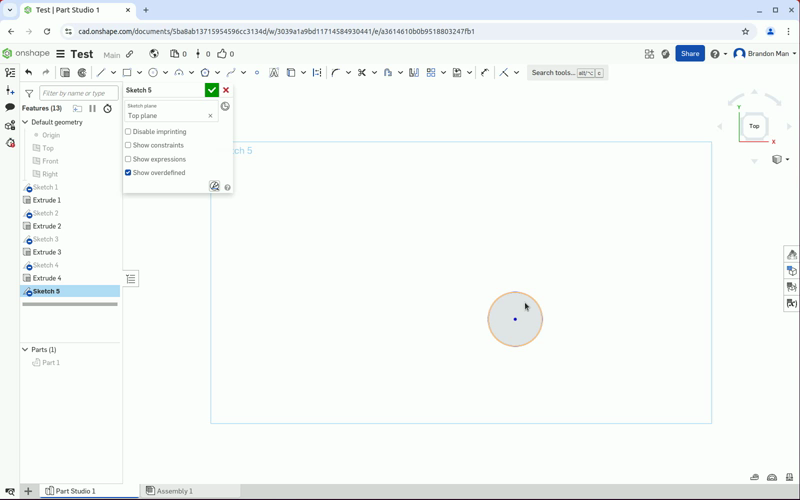
click(525, 302)
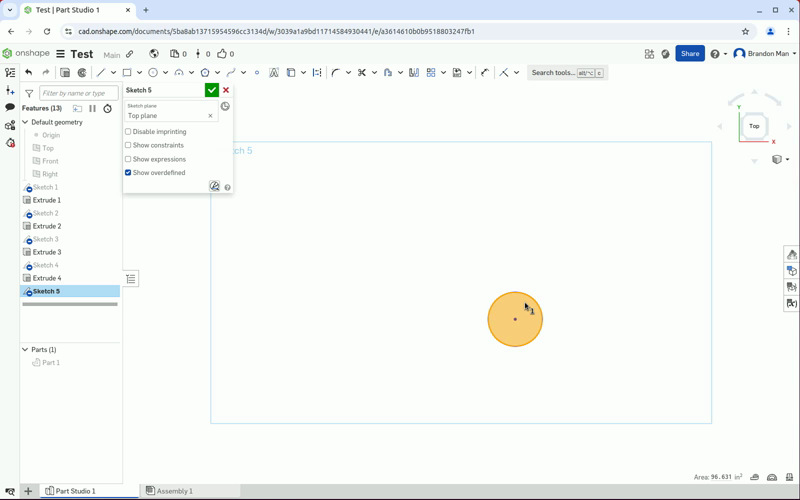
mouse_move(73, 352)
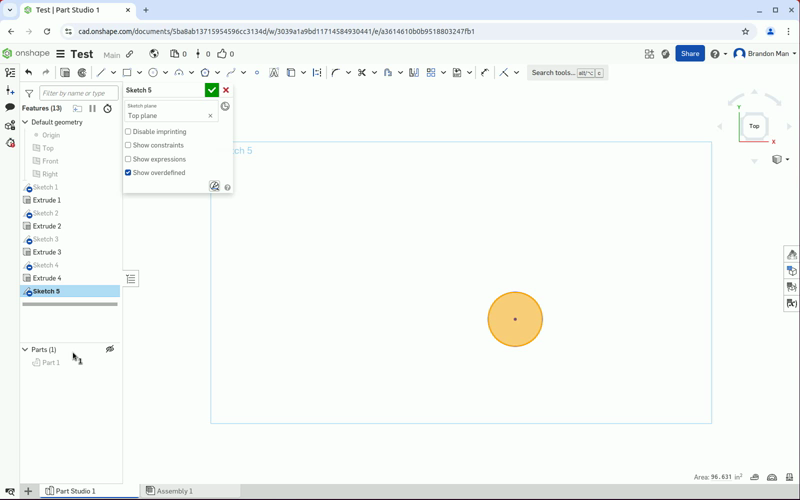
key(shift+y)
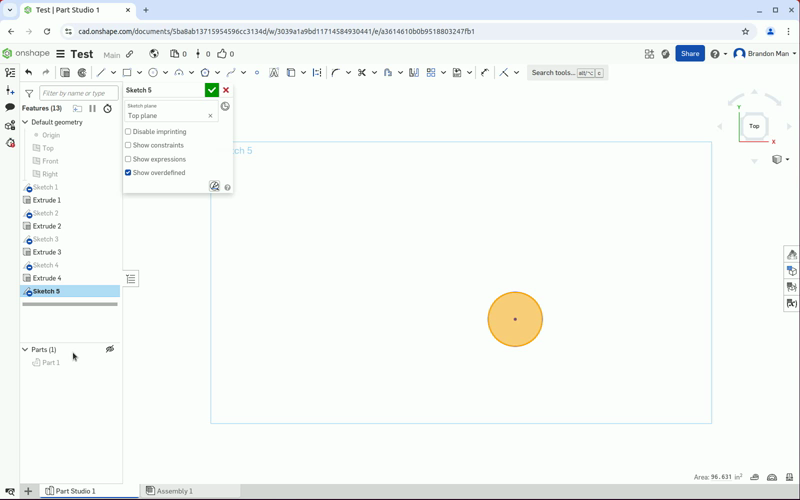
key(shift+e)
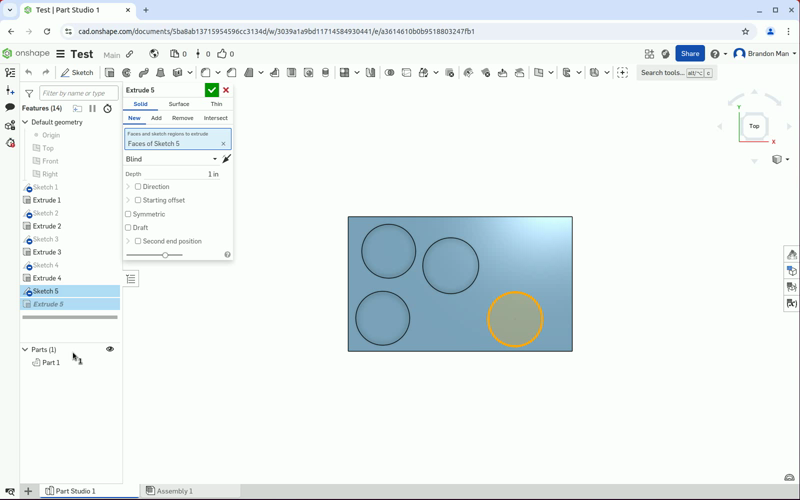
mouse_move(143, 106)
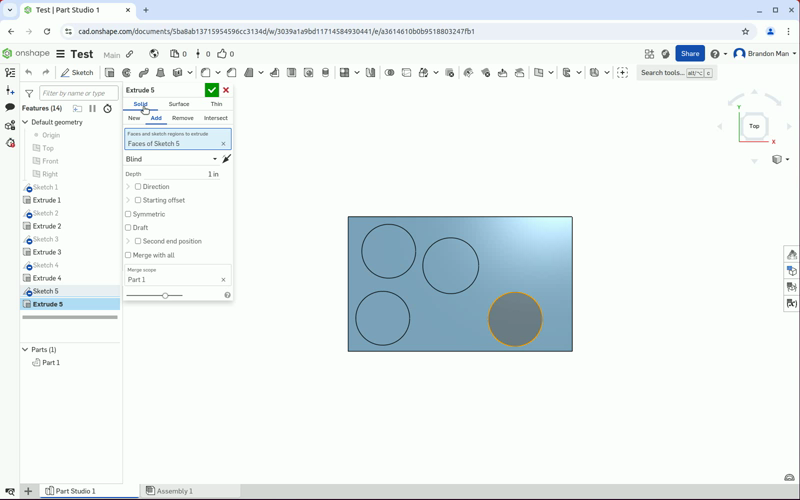
click(143, 106)
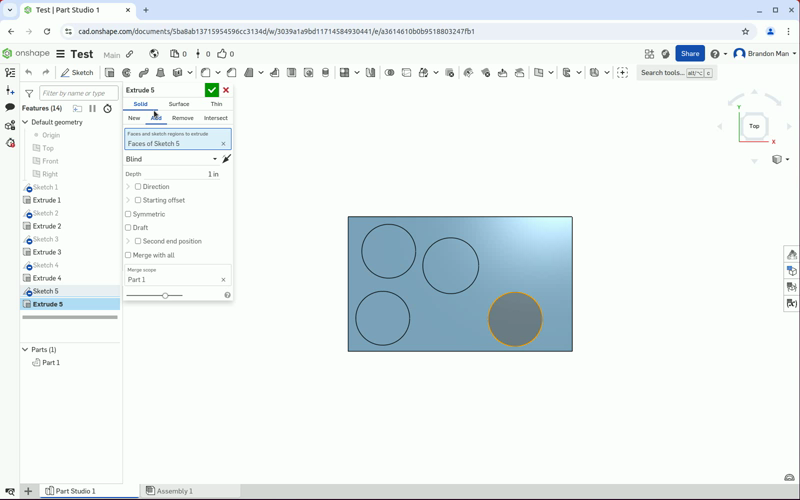
mouse_move(186, 120)
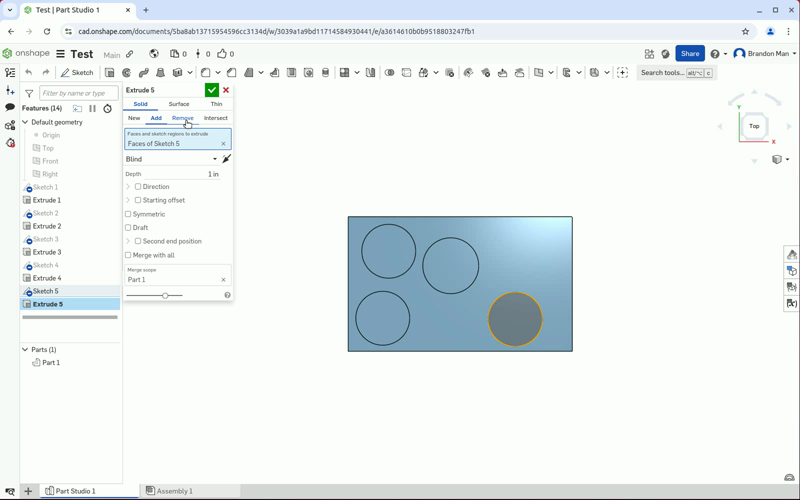
click(186, 120)
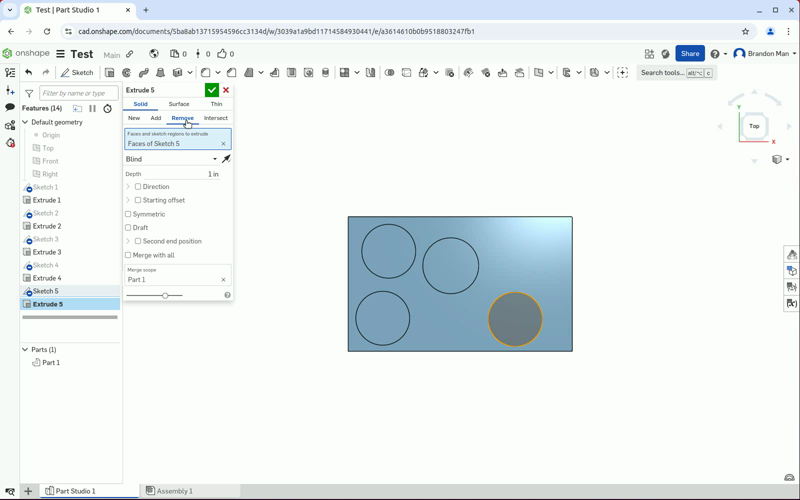
key(tab, 4)
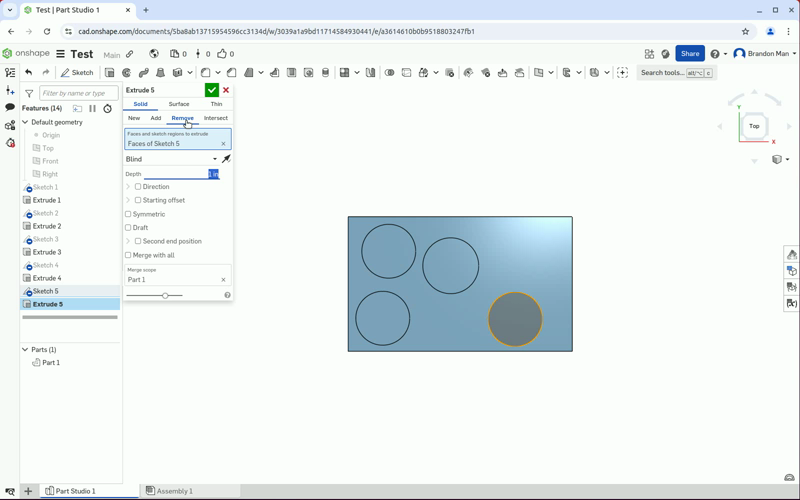
text(1.444)
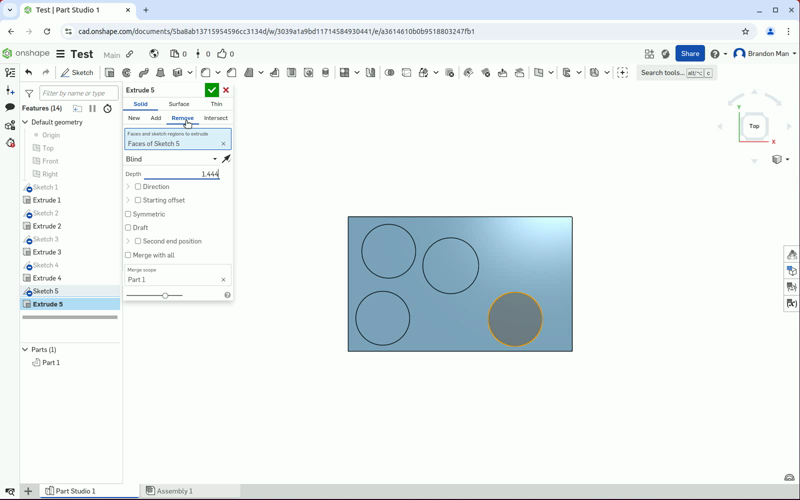
key(tab, 6)
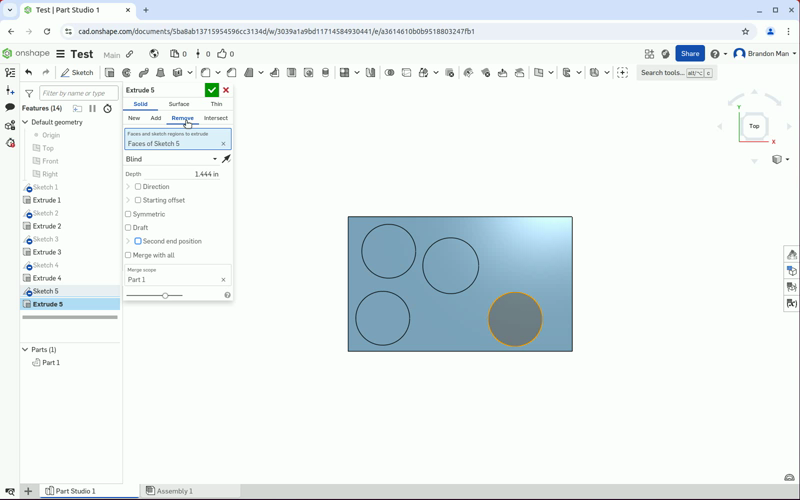
key(space)
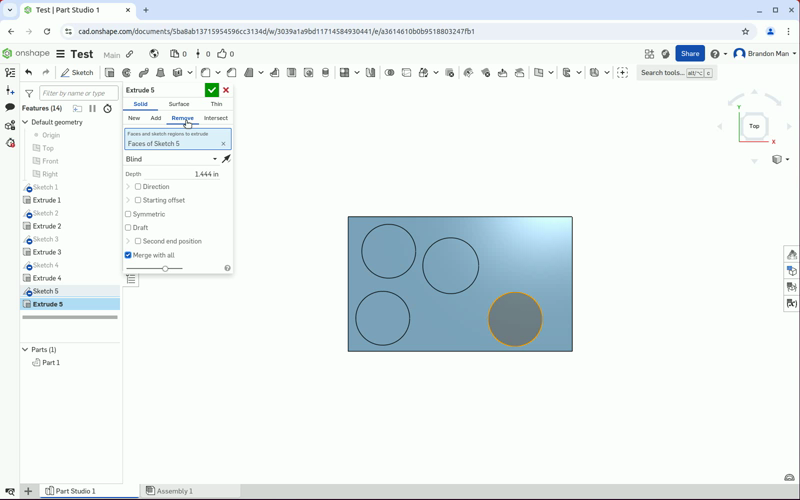
key(enter)
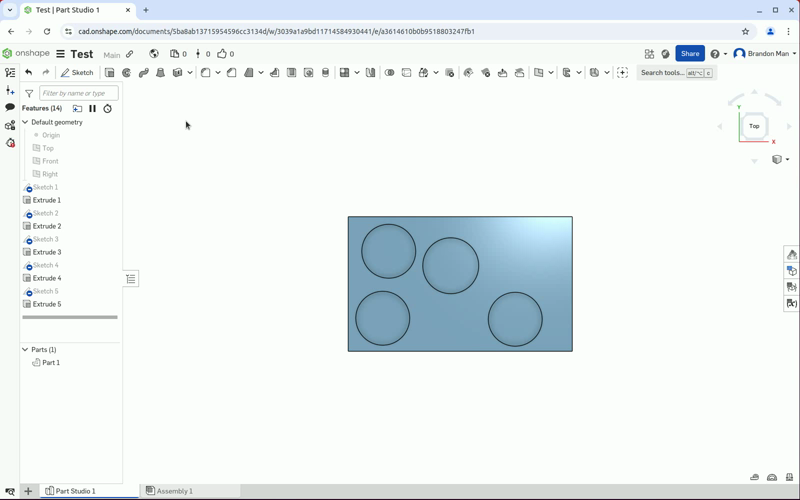
key(shift+h)
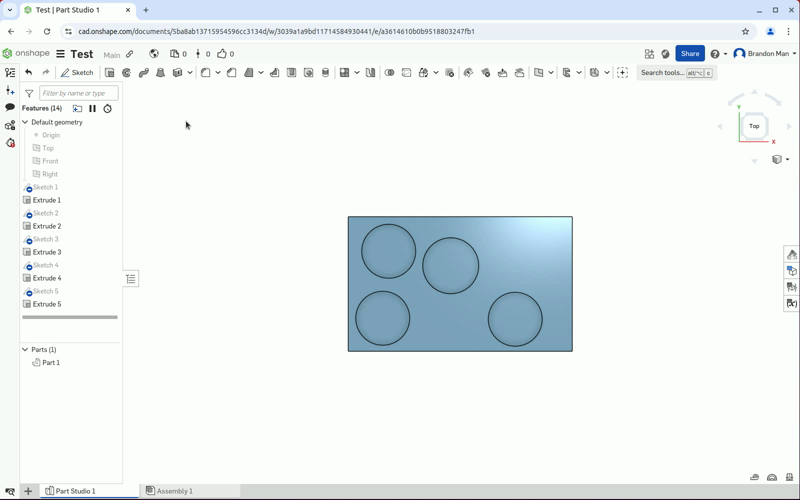
key(shift+h)
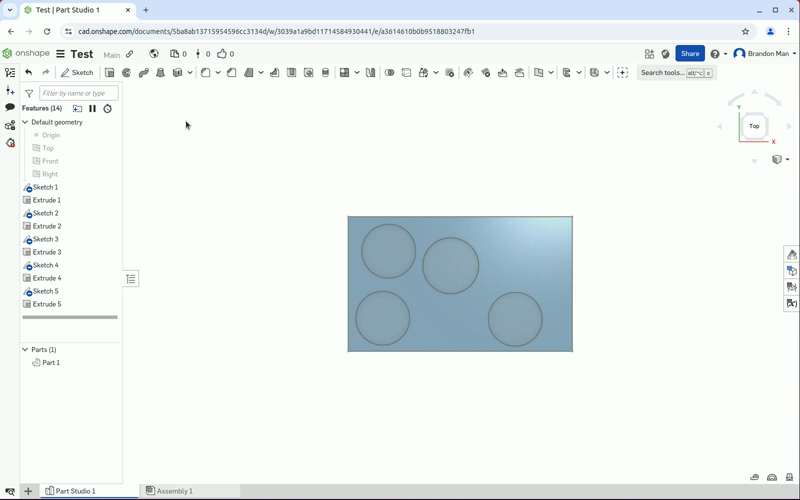
key(shift+7)
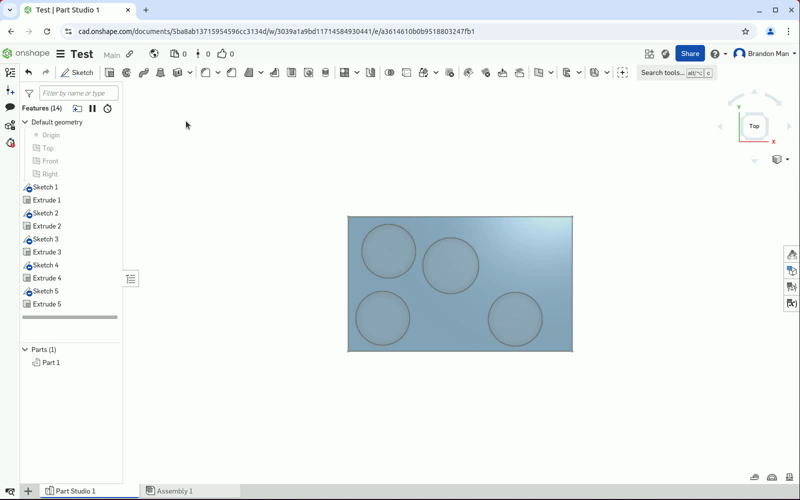
key(up, 3)
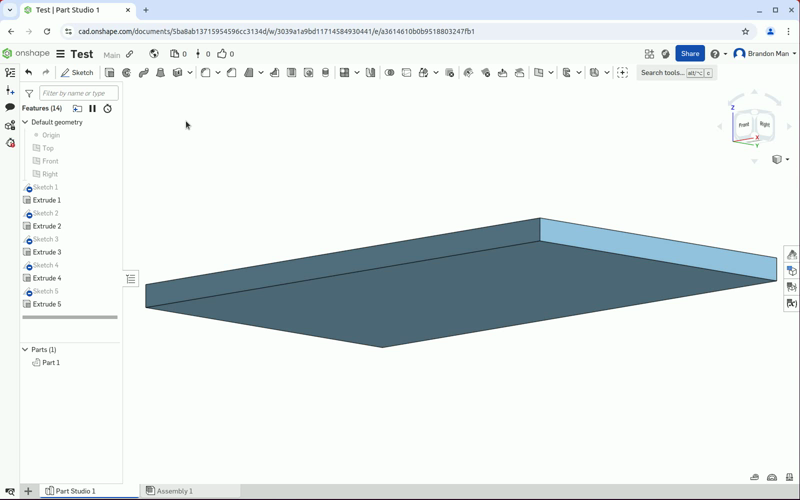
key(left, 3)
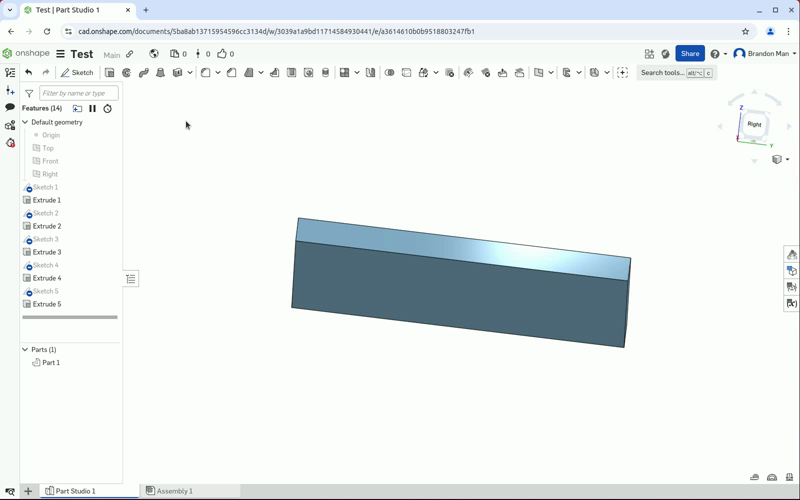
key(right, 3)
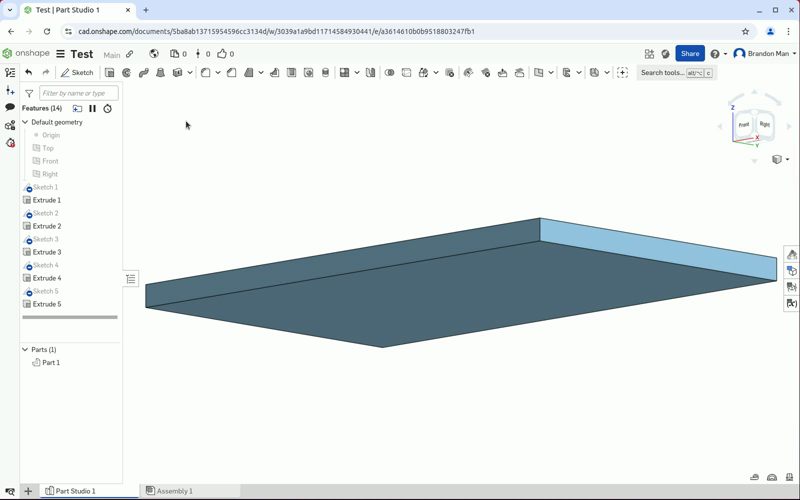
key(down, 3)
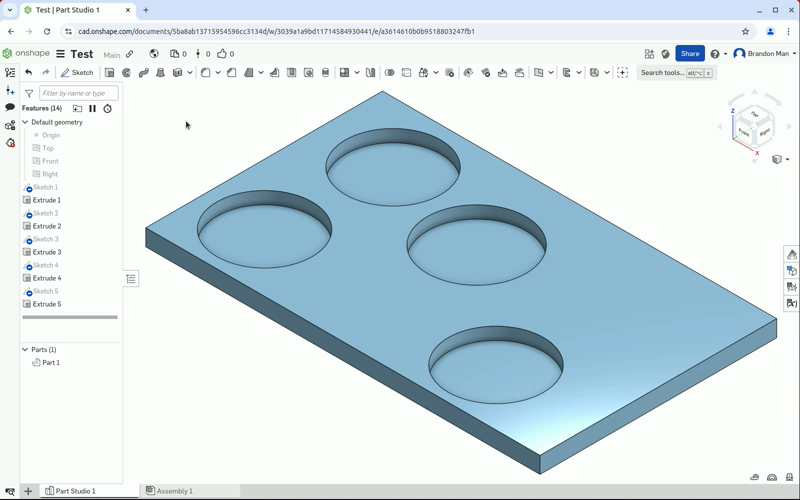
mouse_move(73, 189)
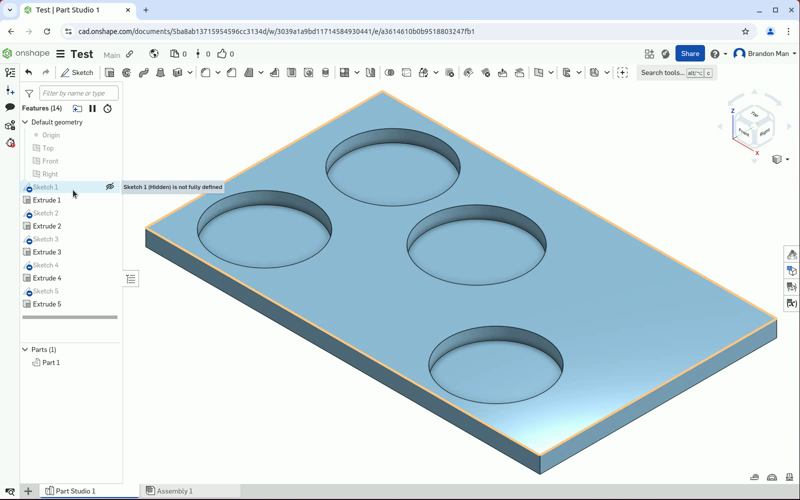
click(73, 189)